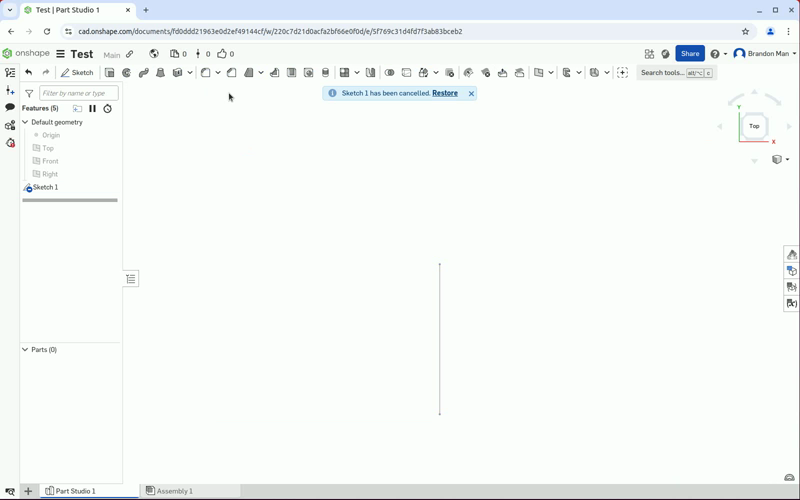
key(shift+h)
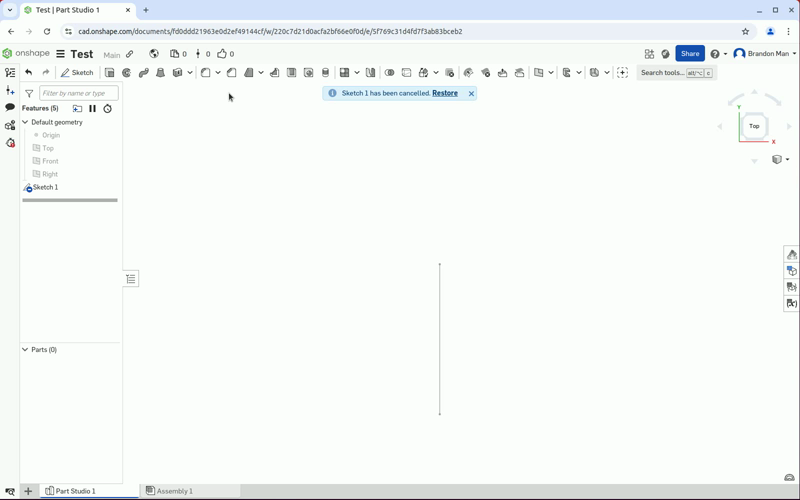
key(shift+s)
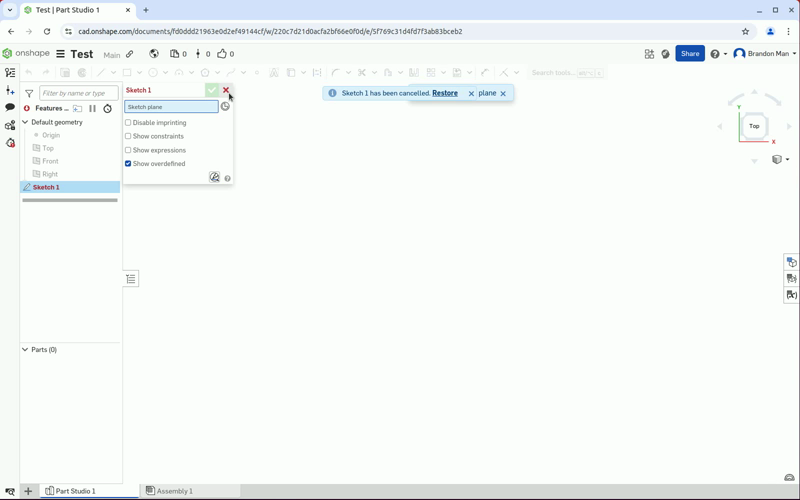
mouse_move(73, 150)
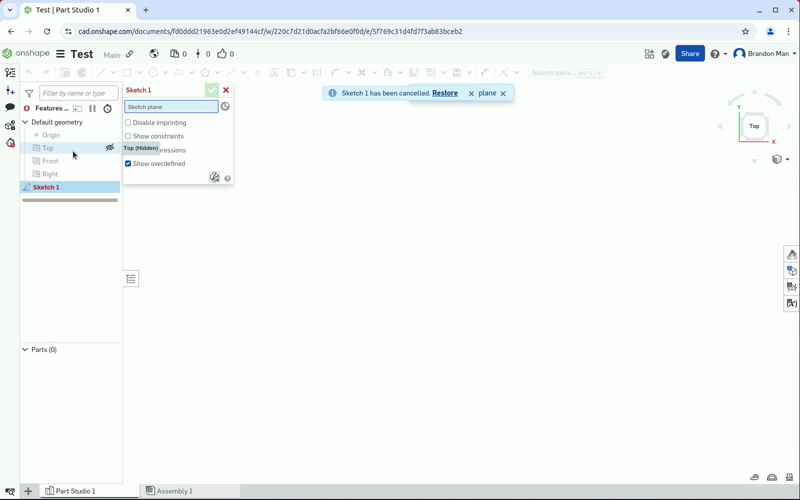
click(73, 150)
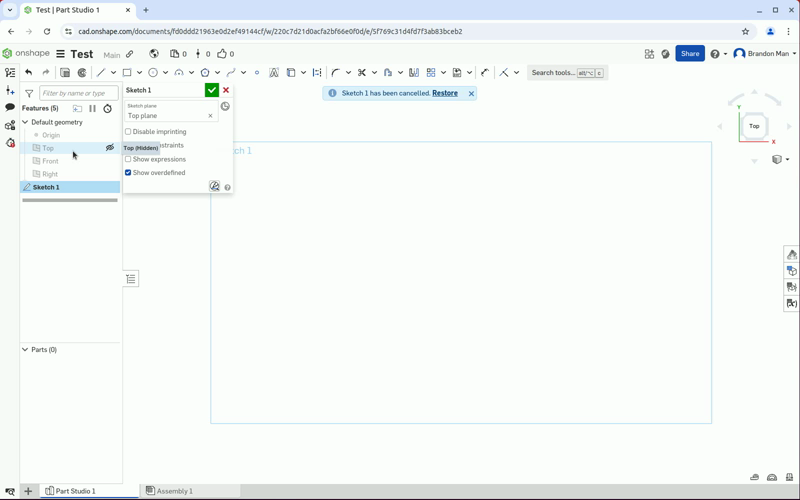
mouse_move(73, 352)
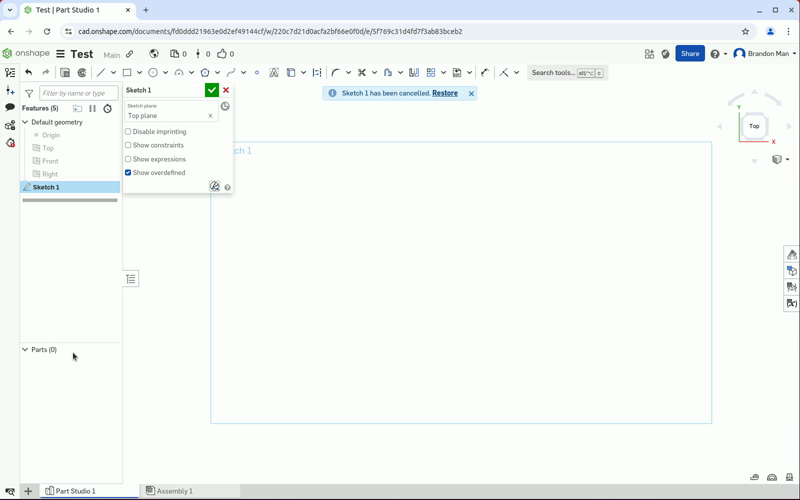
key(y)
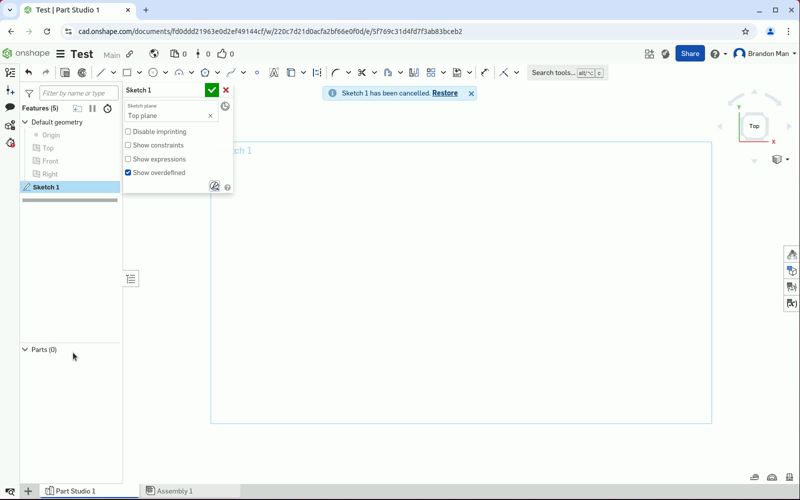
key(c)
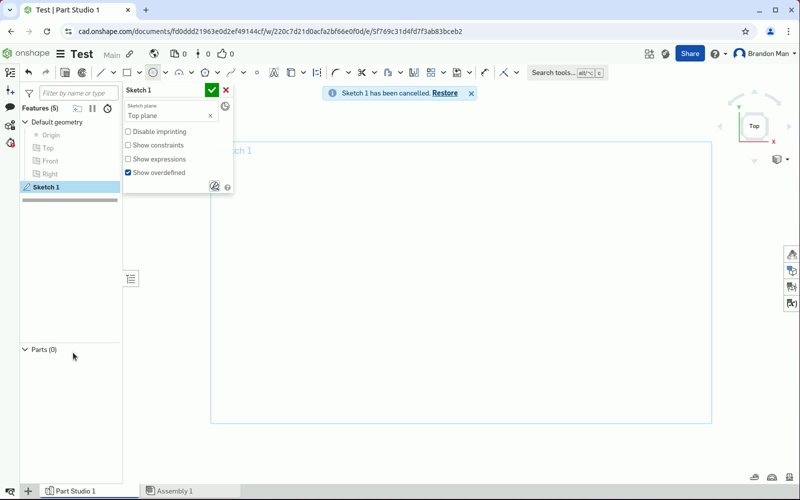
key_down(shift)
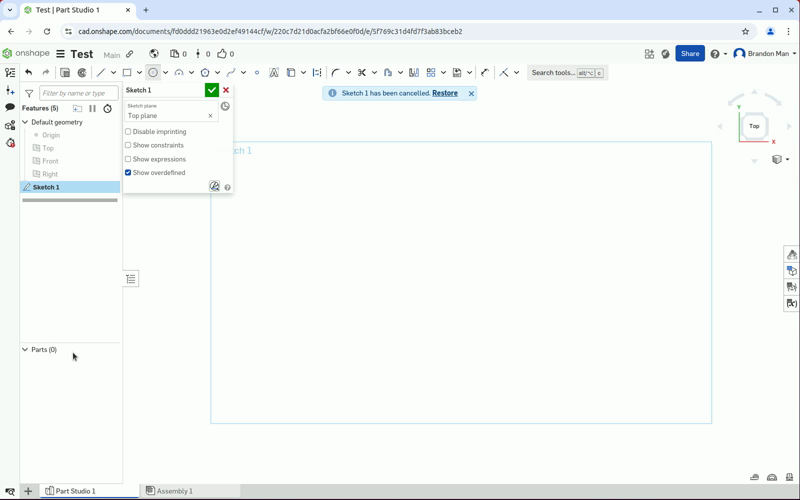
mouse_move(461, 282)
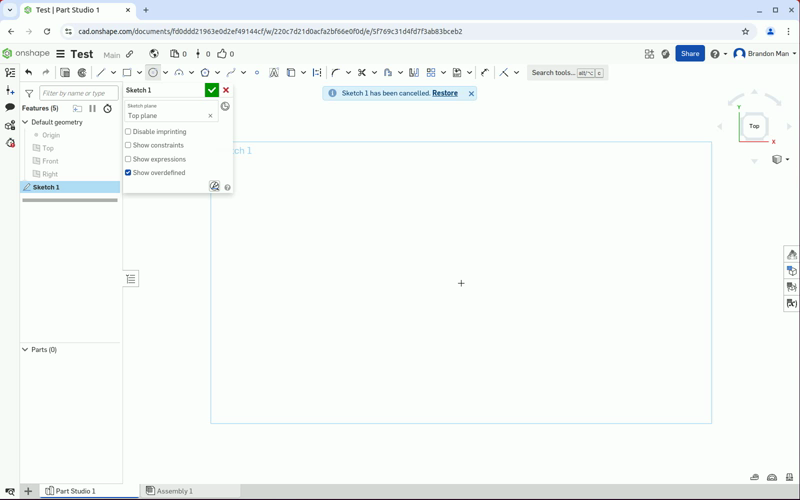
click(461, 282)
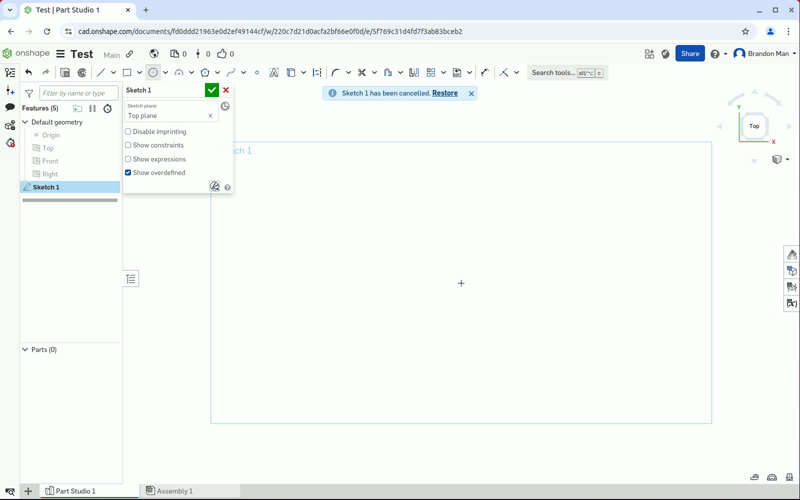
key_up(shift)
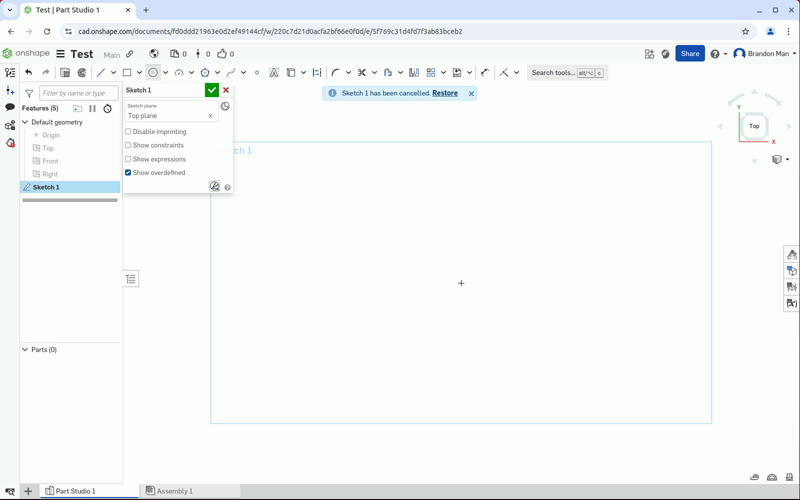
mouse_move(486, 282)
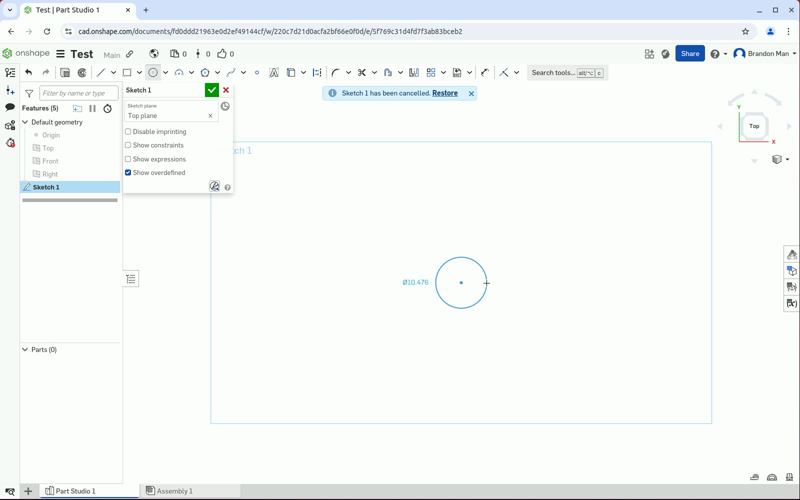
click(486, 282)
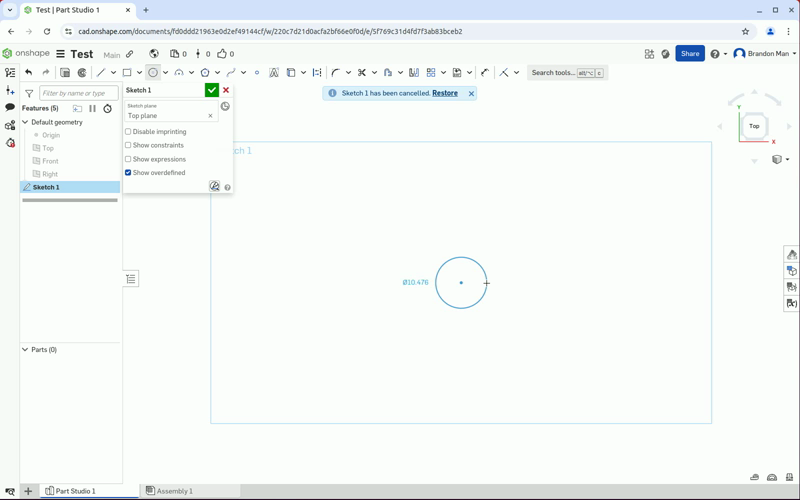
key(esc)
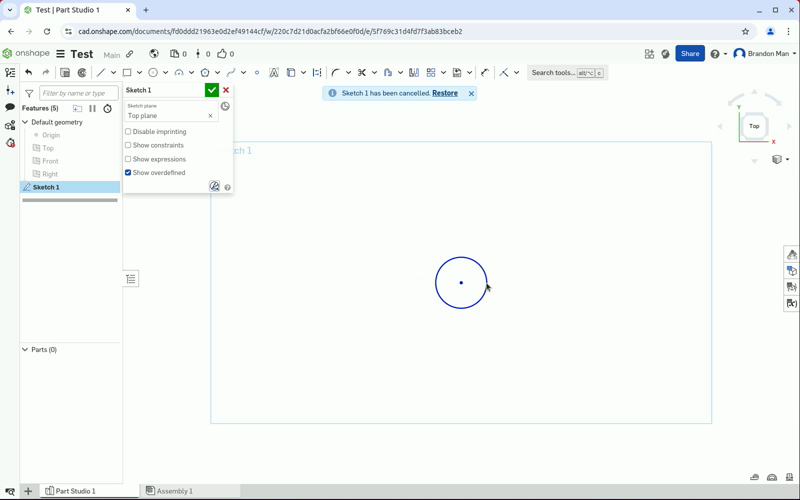
mouse_move(476, 300)
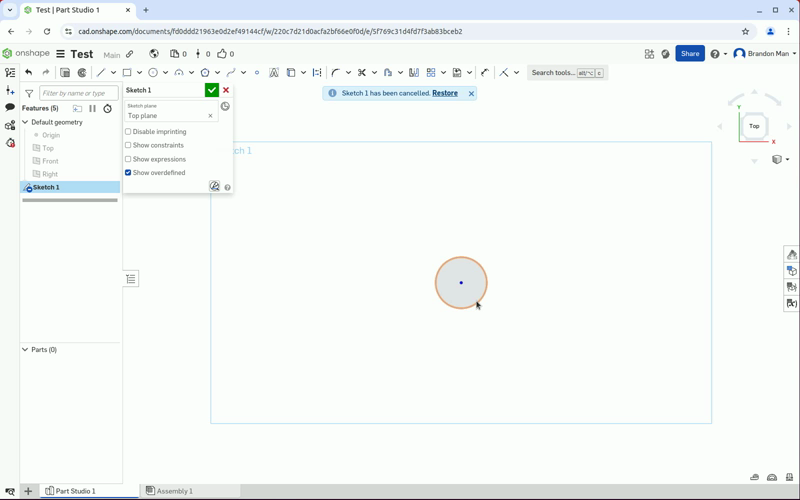
click(476, 300)
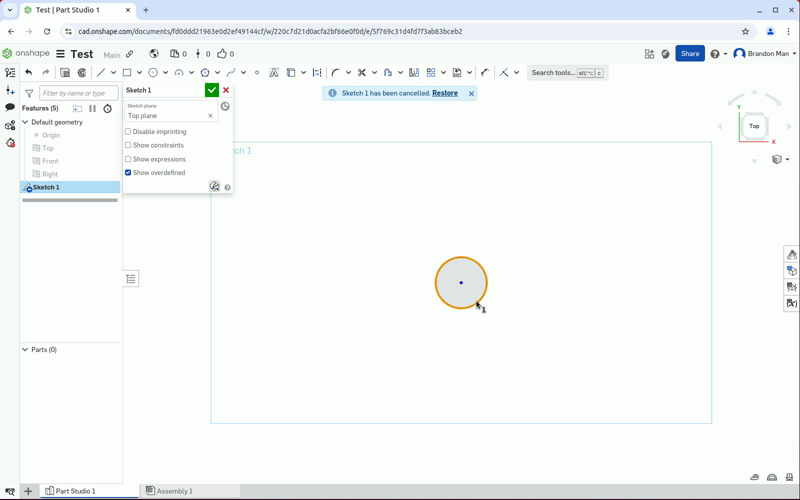
mouse_move(73, 352)
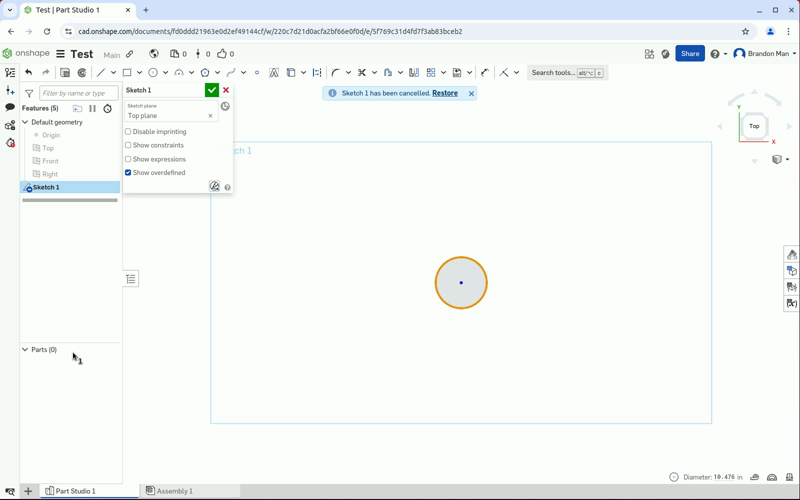
key(shift+y)
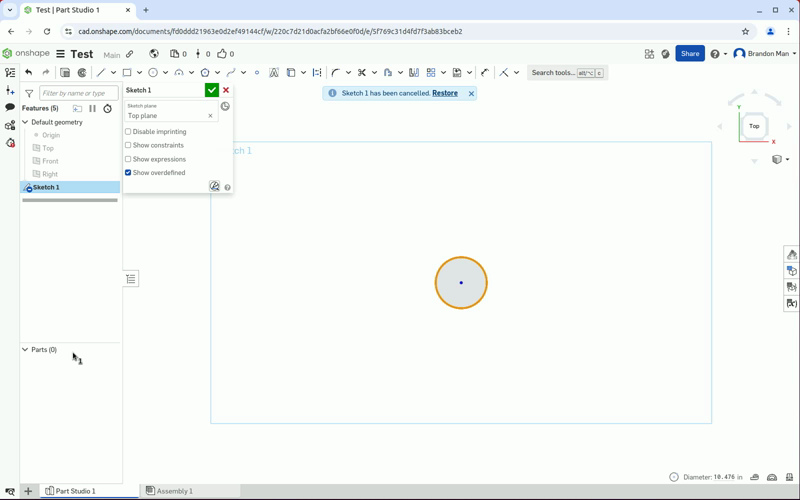
key(shift+e)
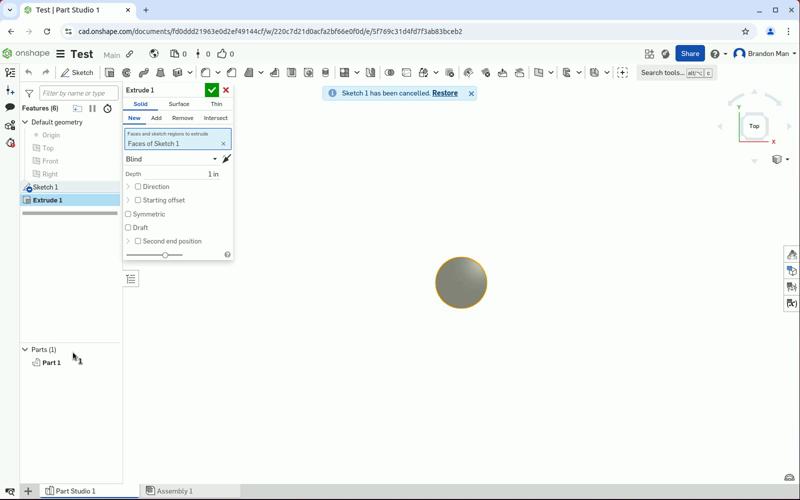
mouse_move(143, 106)
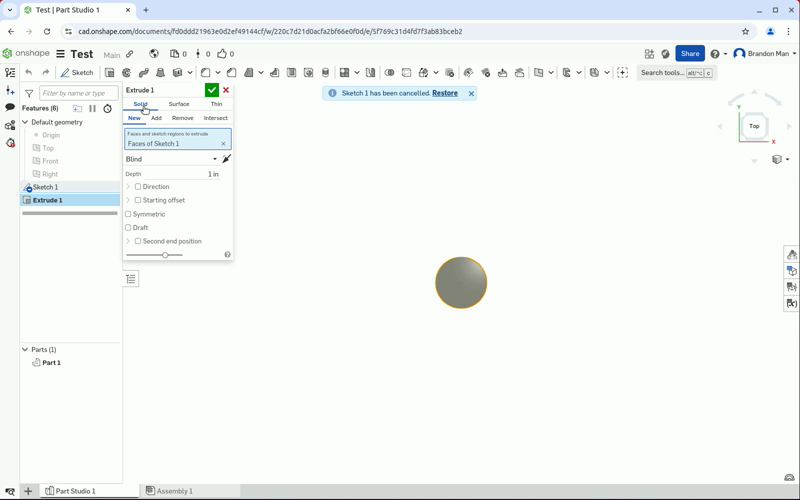
click(143, 106)
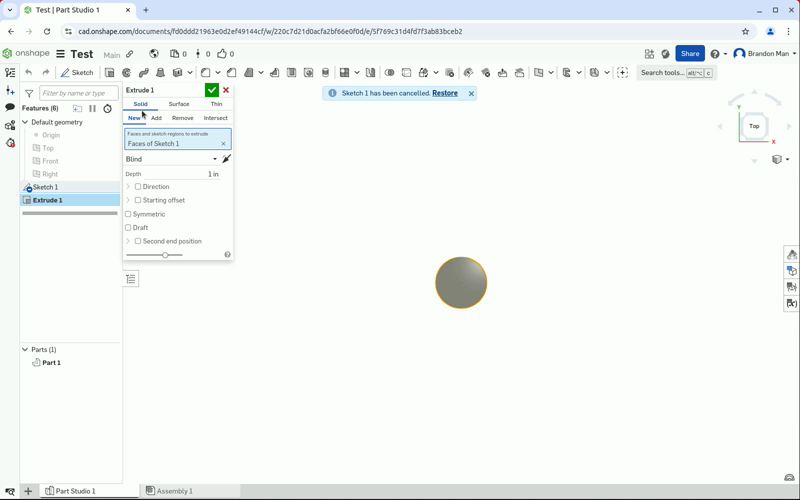
mouse_move(137, 120)
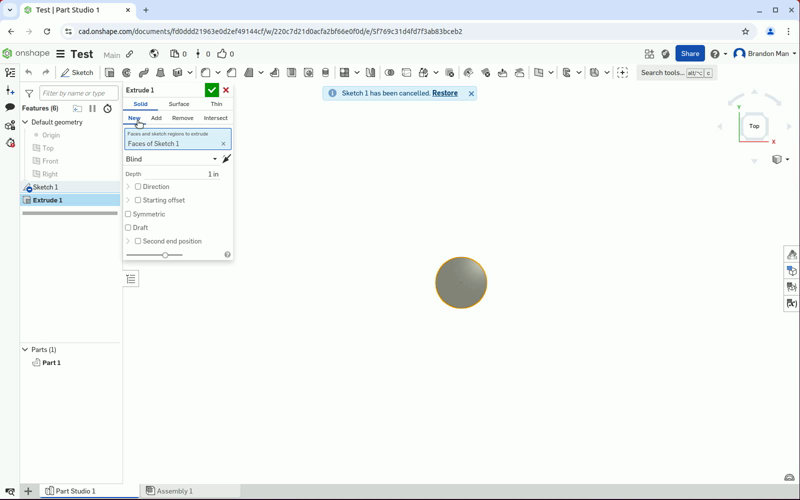
click(137, 120)
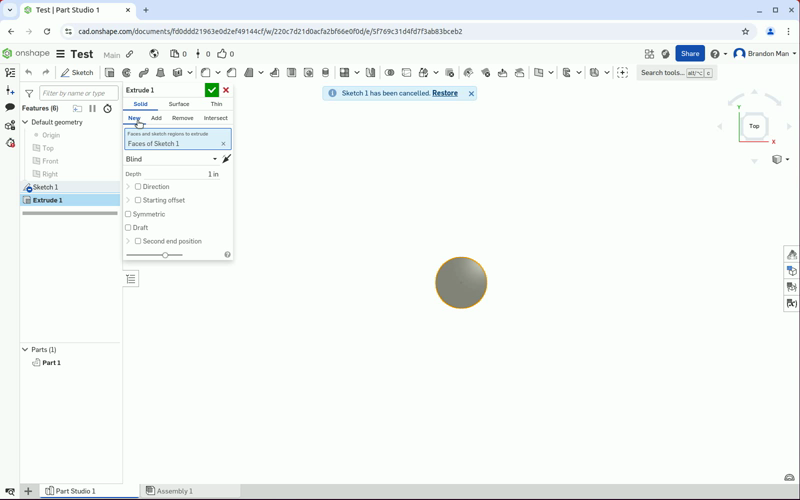
key(tab, 4)
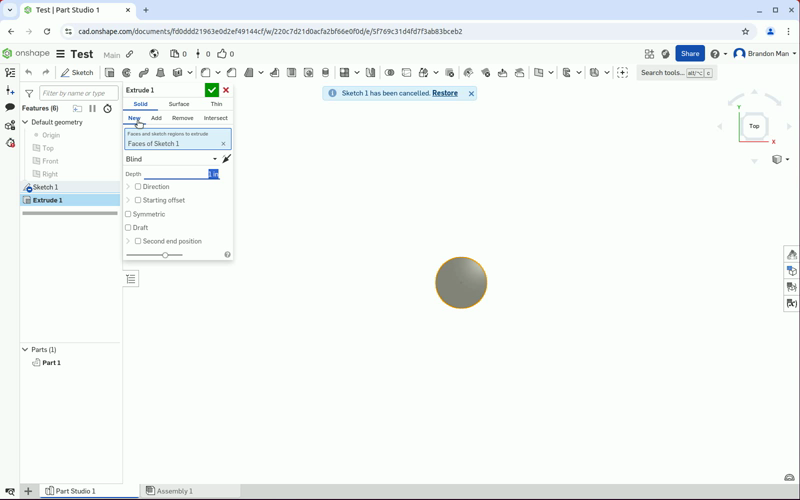
text(3.611)
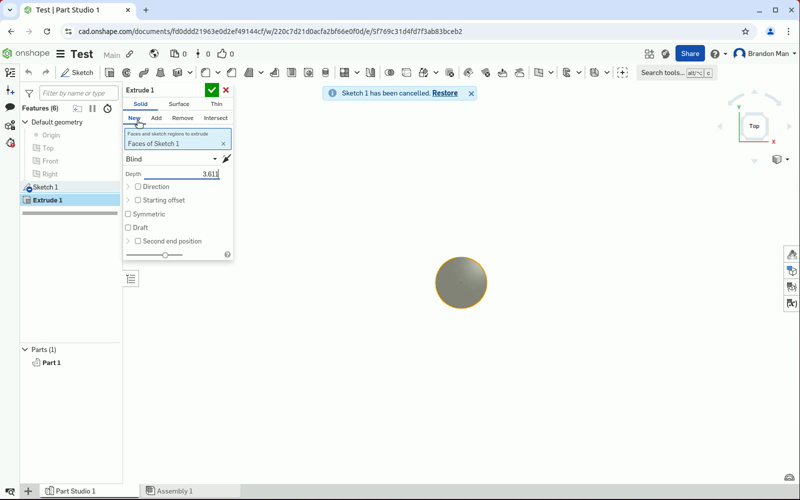
key(enter)
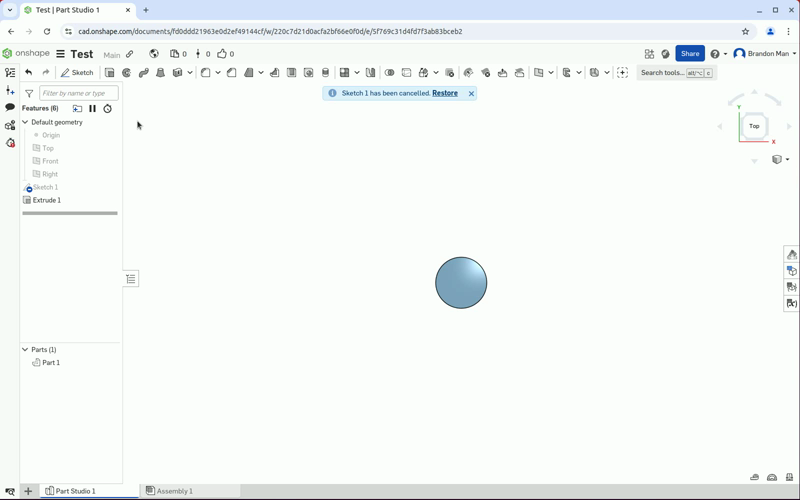
key(shift+h)
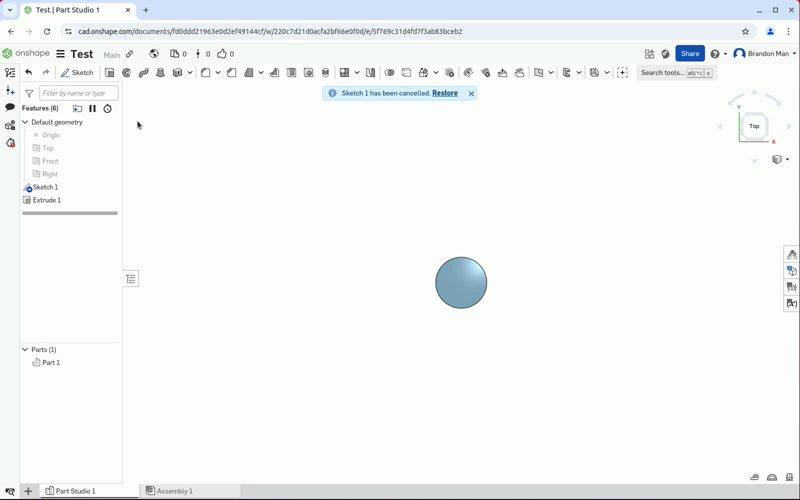
key(shift+h)
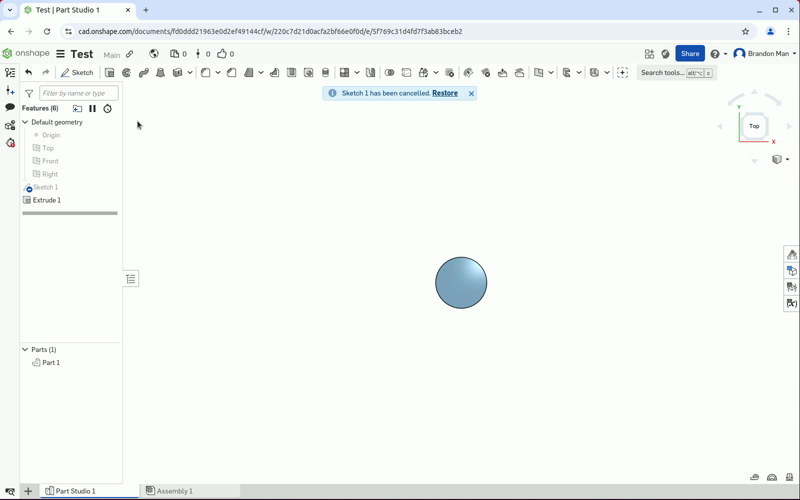
mouse_move(73, 189)
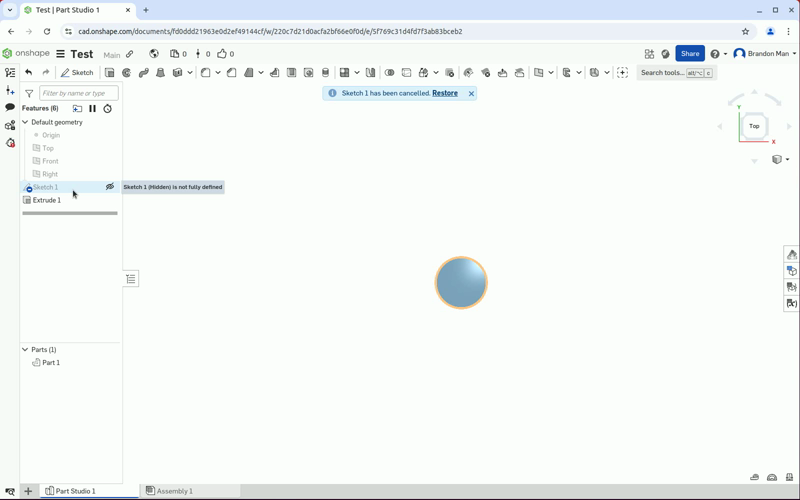
click(73, 189)
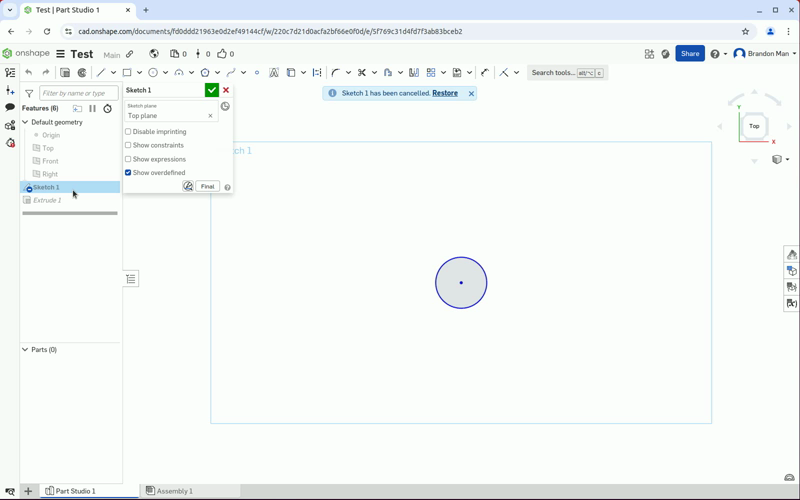
mouse_move(229, 92)
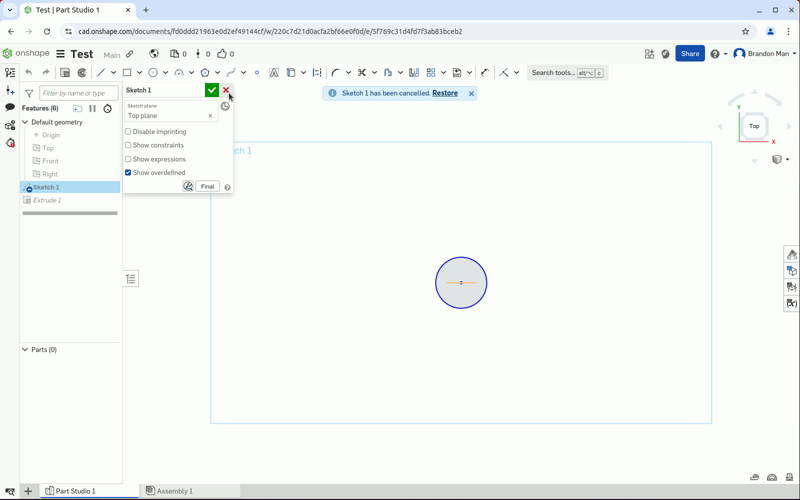
click(229, 92)
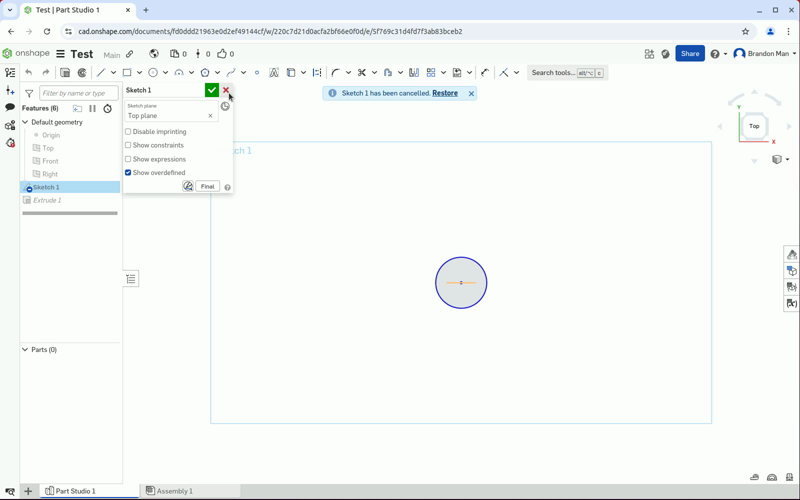
key(shift+s)
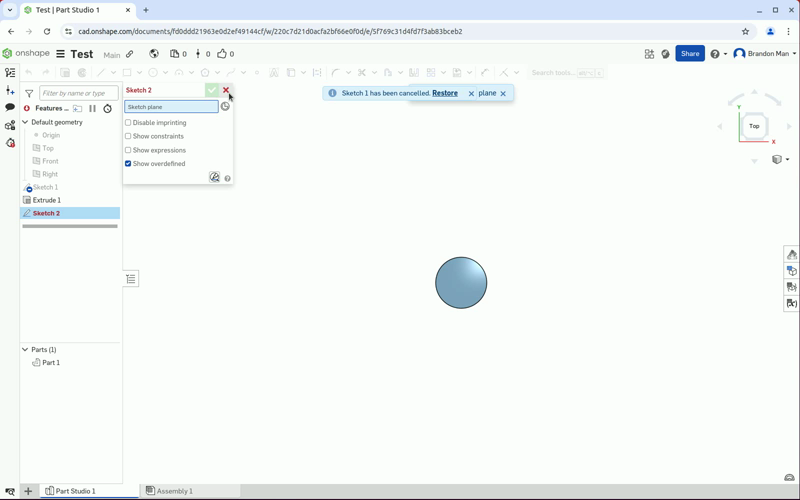
mouse_move(73, 150)
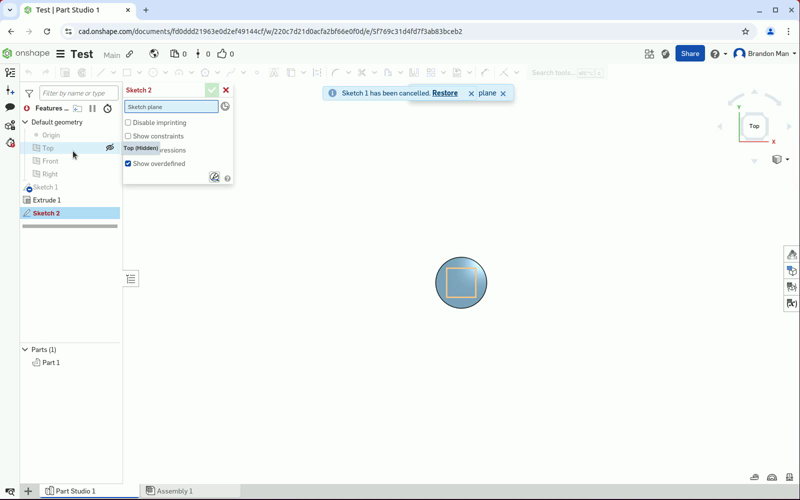
click(73, 150)
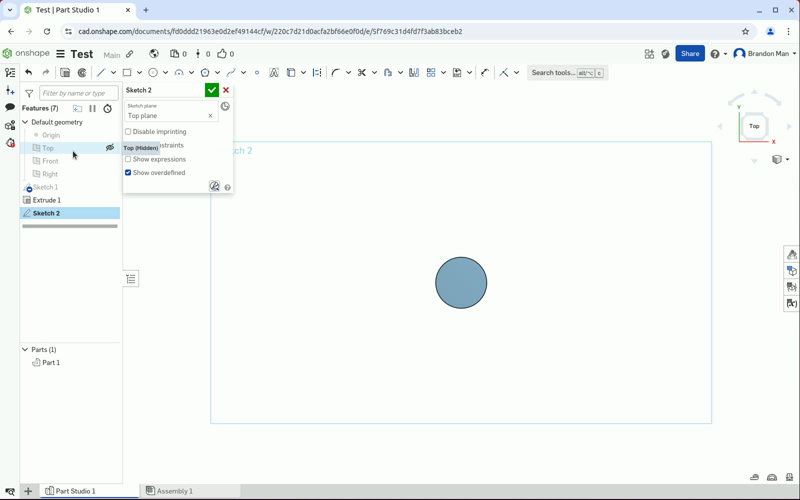
mouse_move(73, 352)
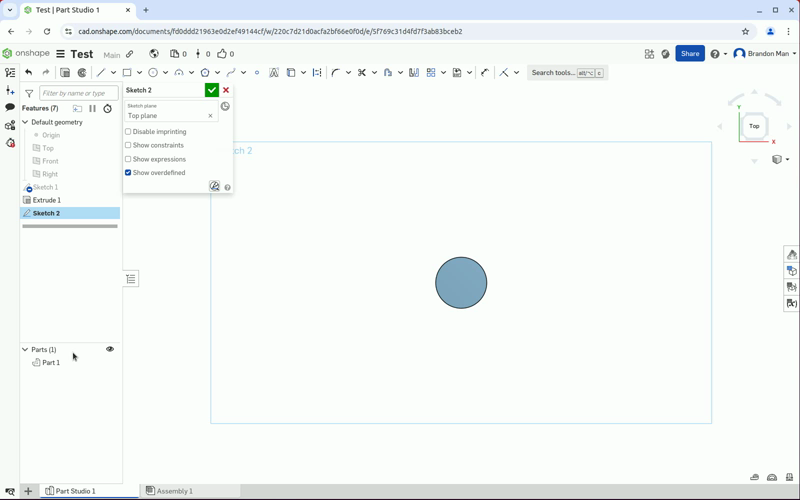
key(y)
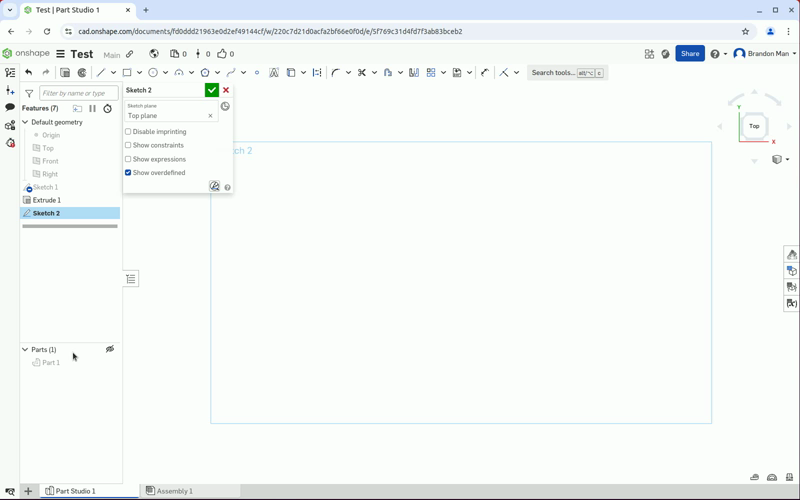
key(c)
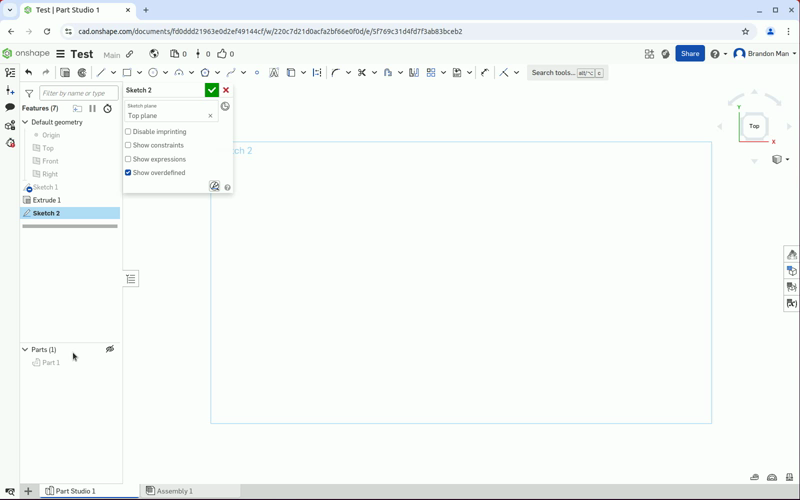
key_down(shift)
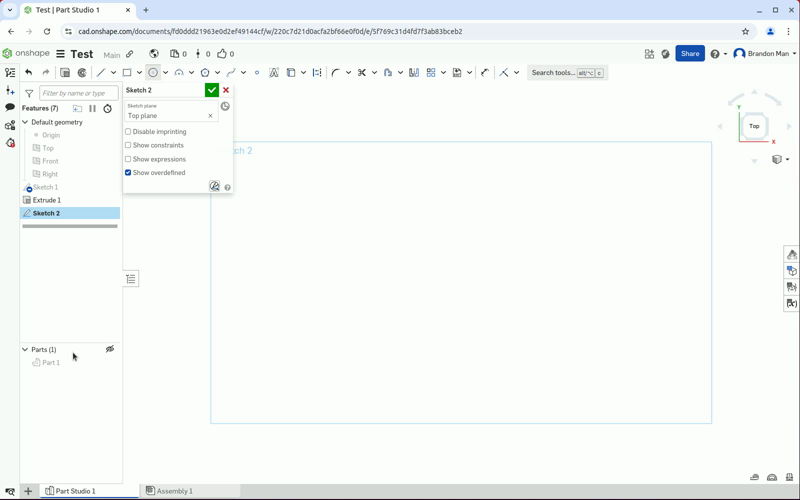
mouse_move(461, 282)
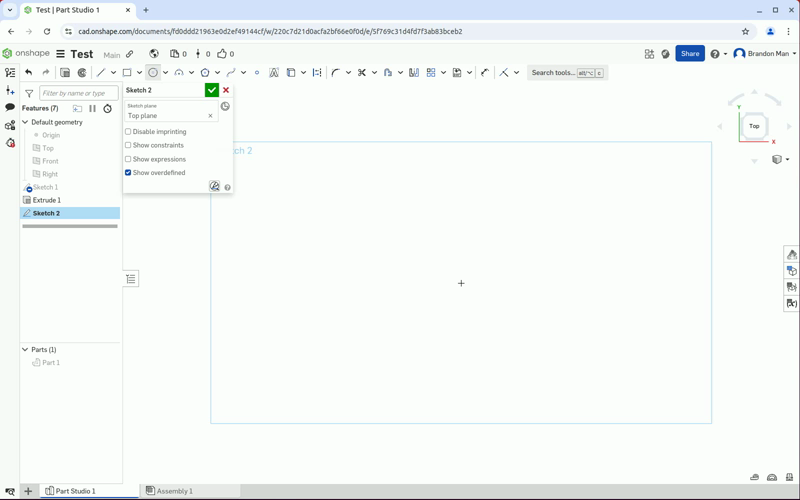
click(461, 282)
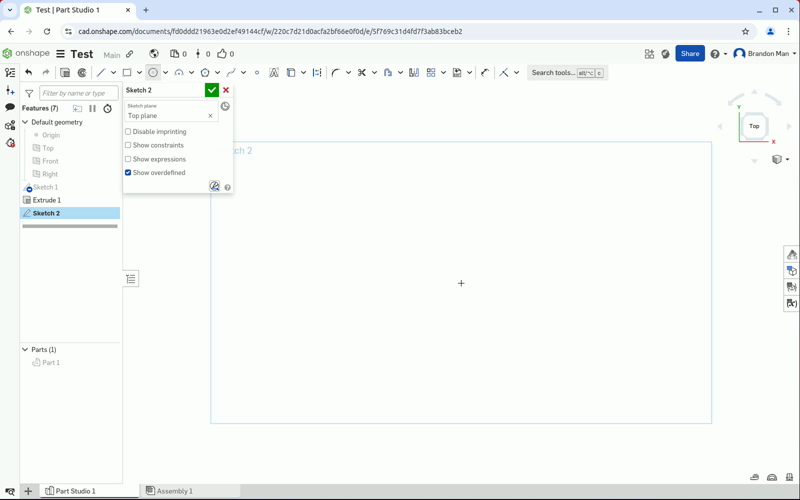
key_up(shift)
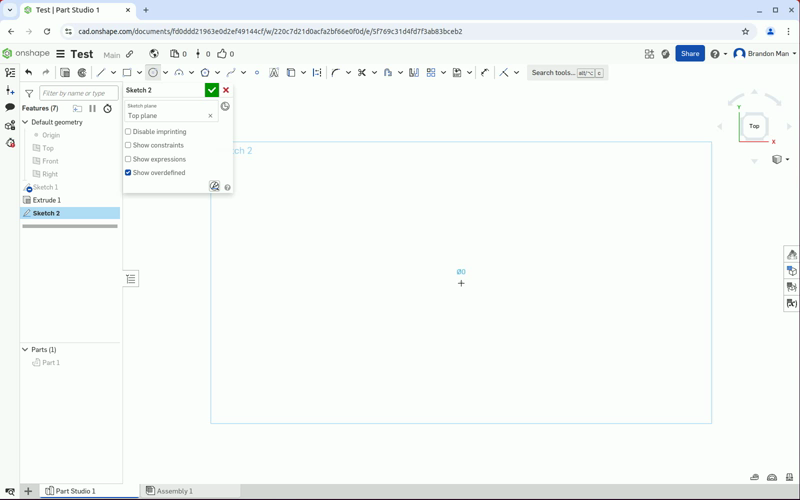
mouse_move(481, 282)
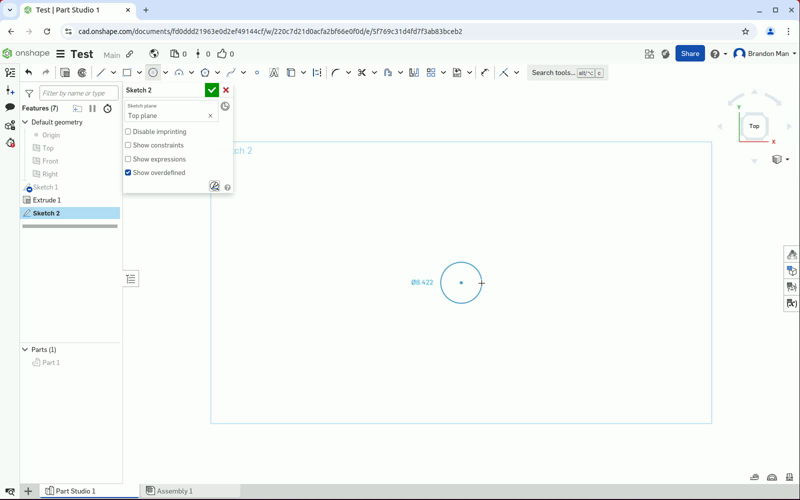
click(481, 282)
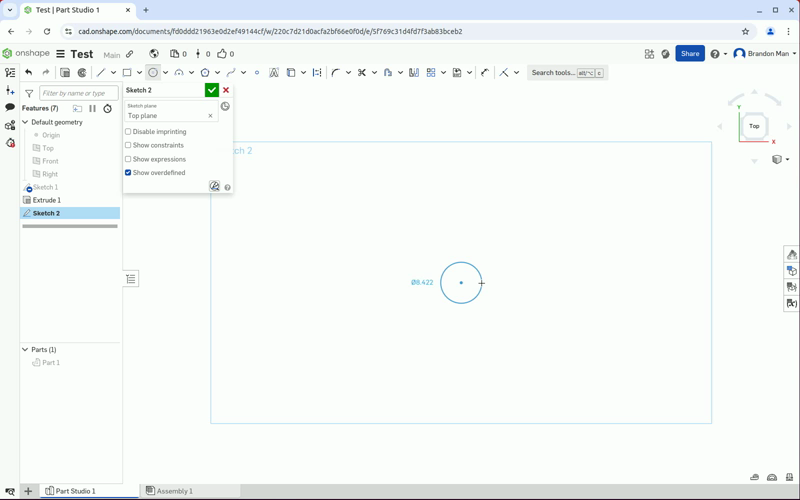
key(esc)
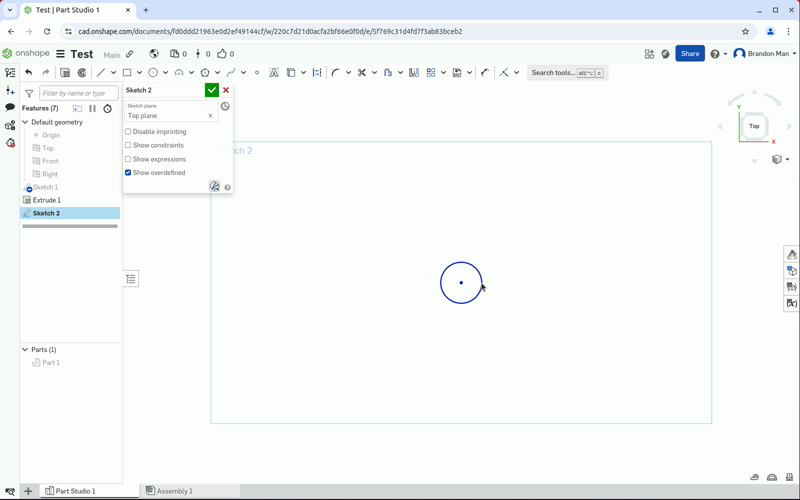
mouse_move(444, 289)
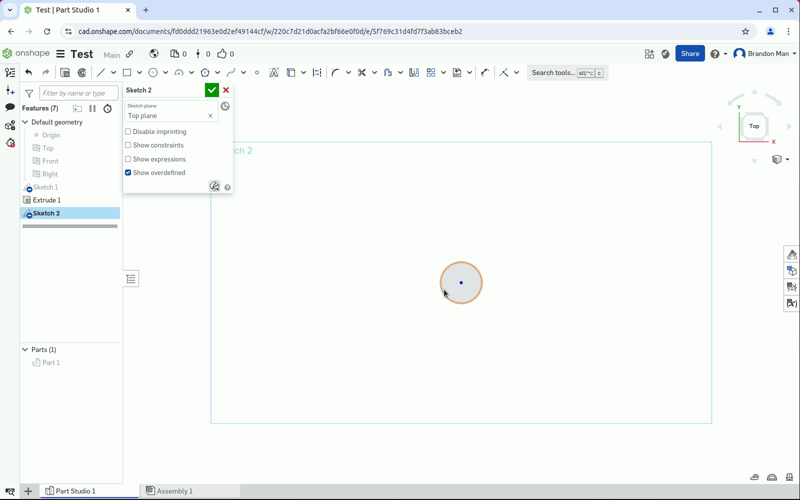
scroll(6)
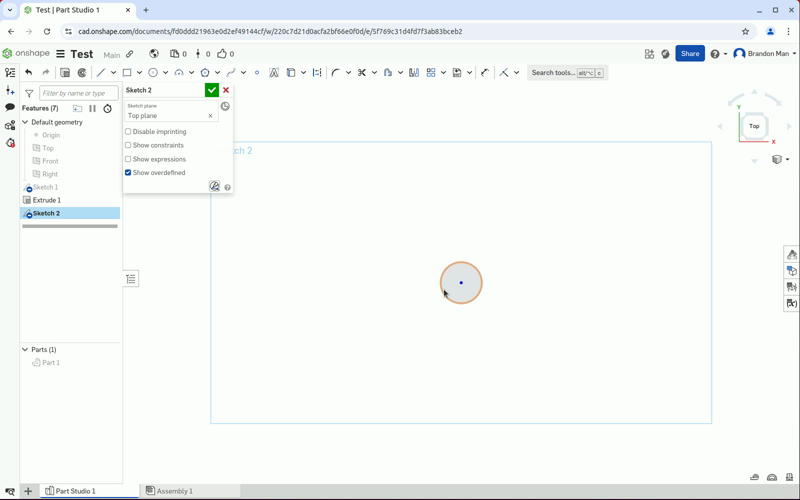
scroll(6)
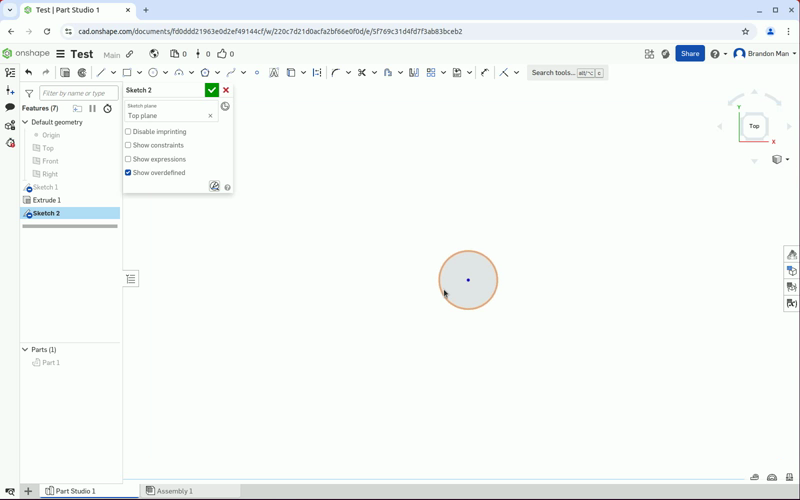
scroll(6)
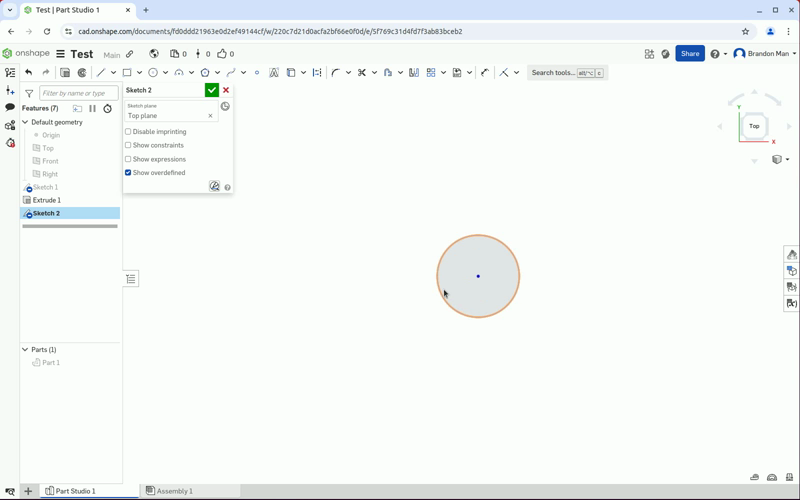
scroll(6)
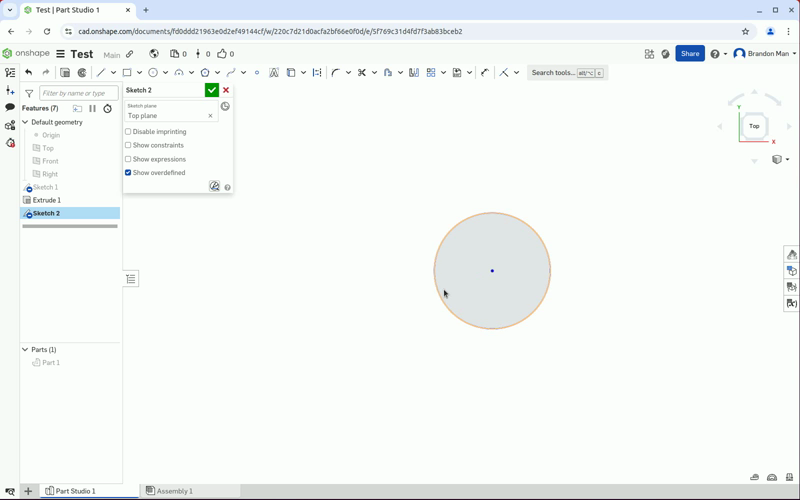
scroll(6)
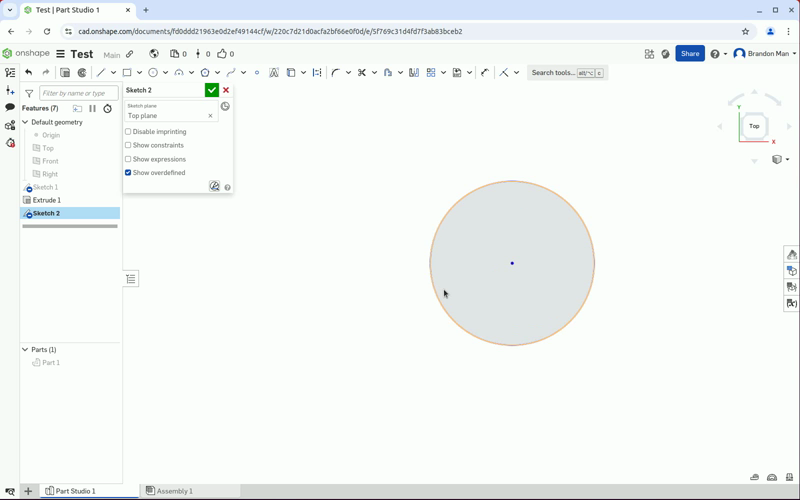
scroll(6)
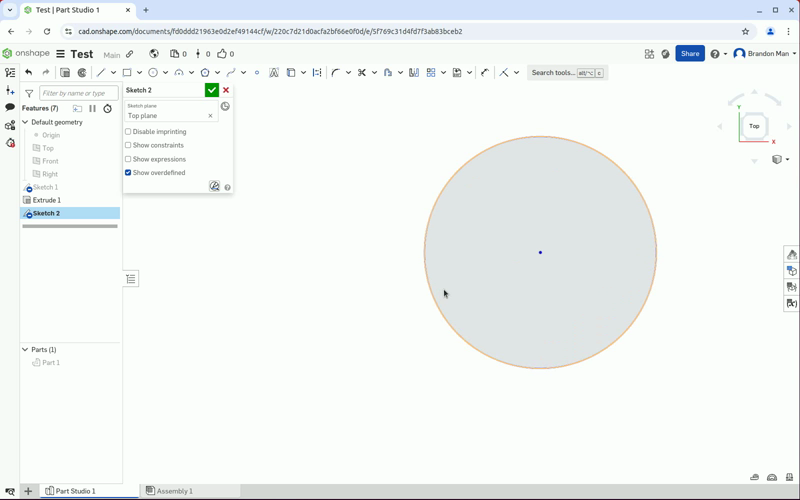
scroll(6)
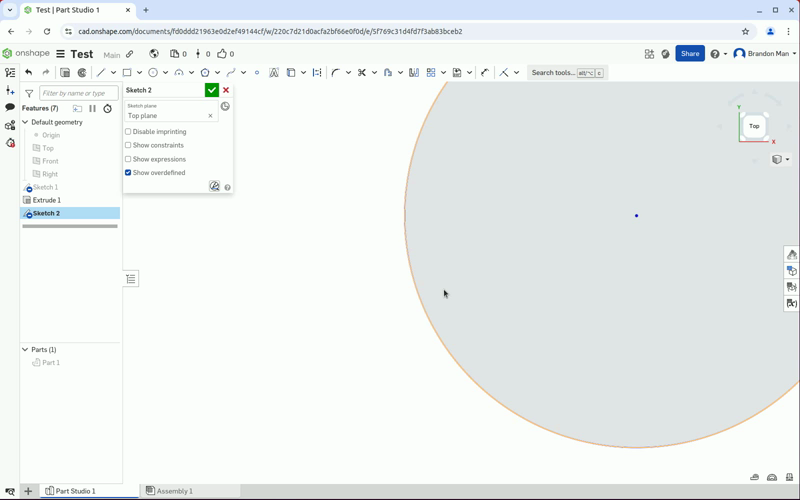
click(444, 289)
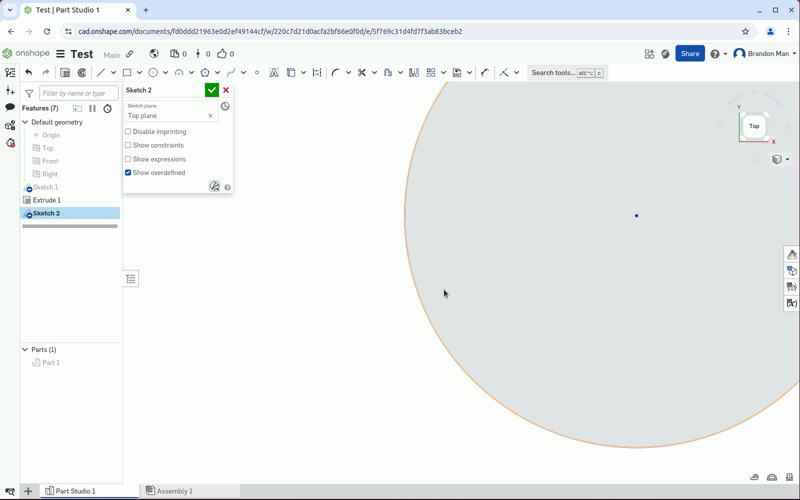
scroll(-6)
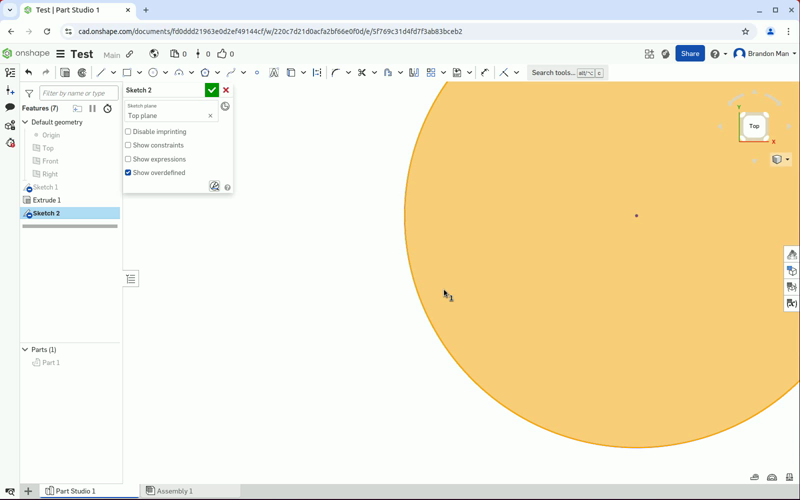
scroll(-6)
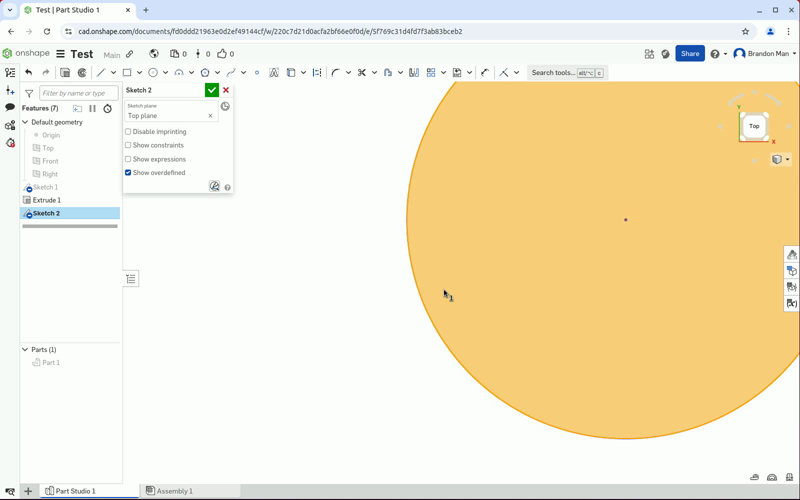
scroll(-6)
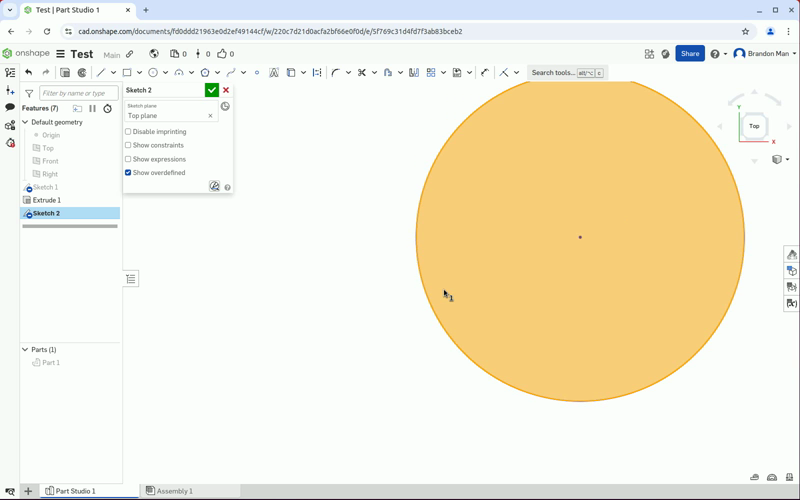
scroll(-6)
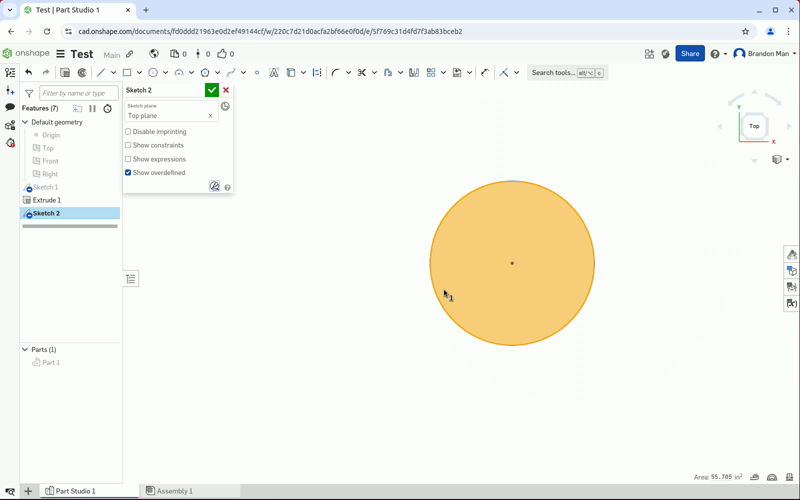
scroll(-6)
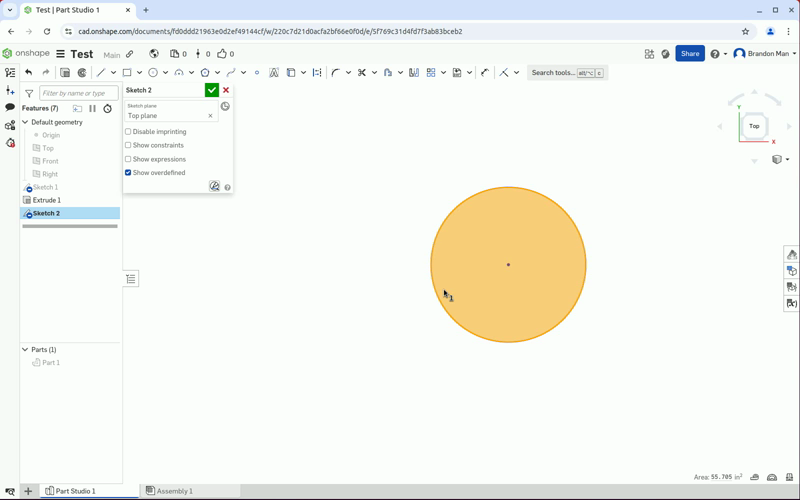
scroll(-6)
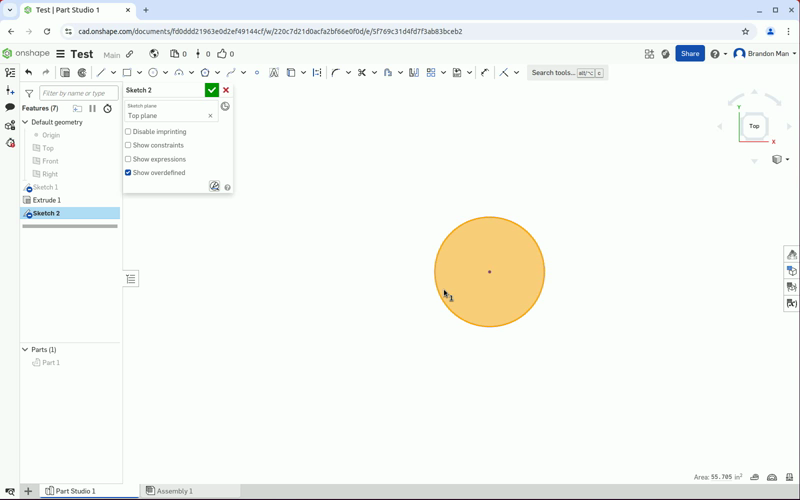
scroll(-6)
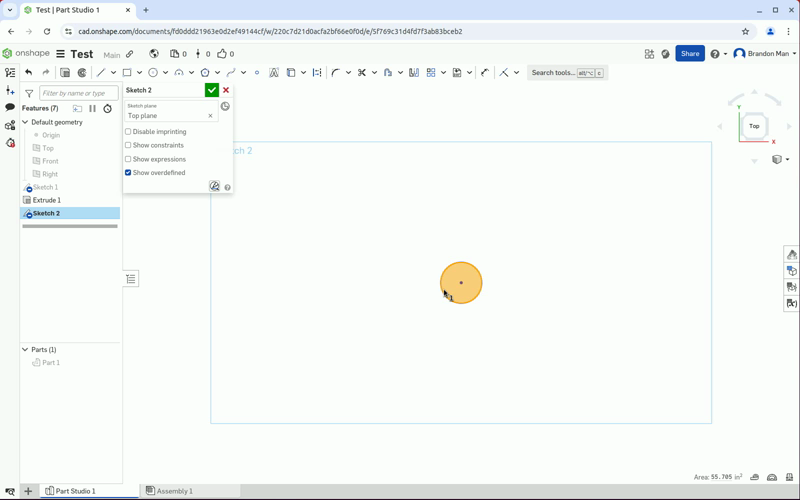
mouse_move(73, 352)
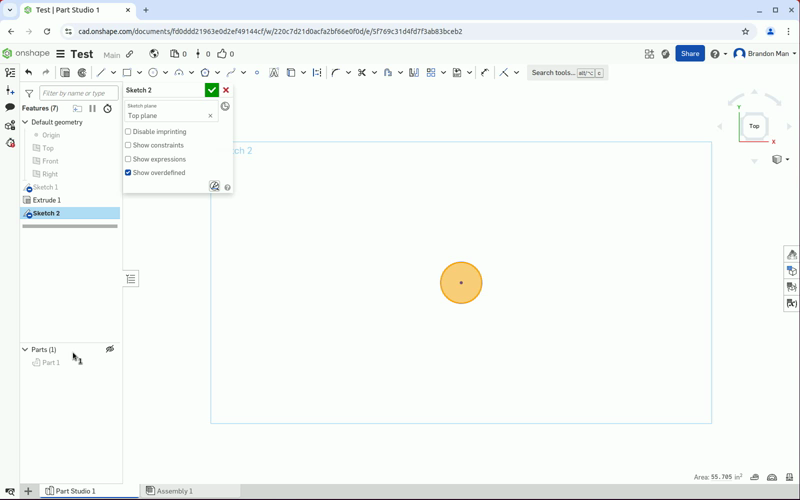
key(shift+y)
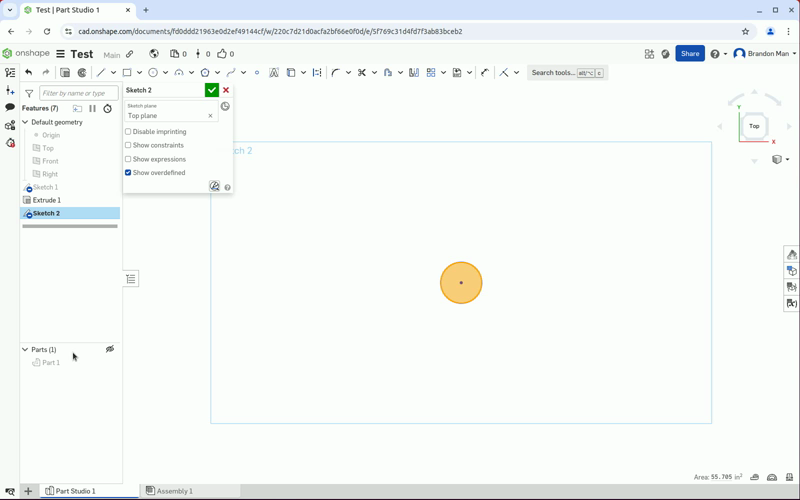
key(shift+e)
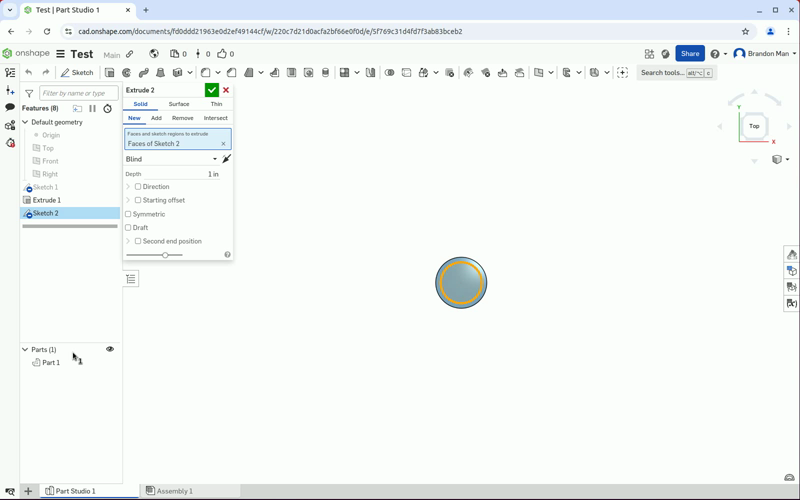
mouse_move(143, 106)
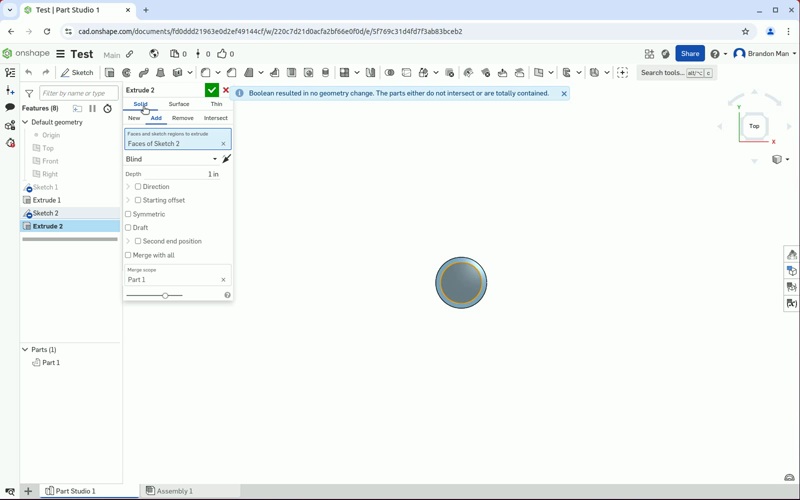
click(143, 106)
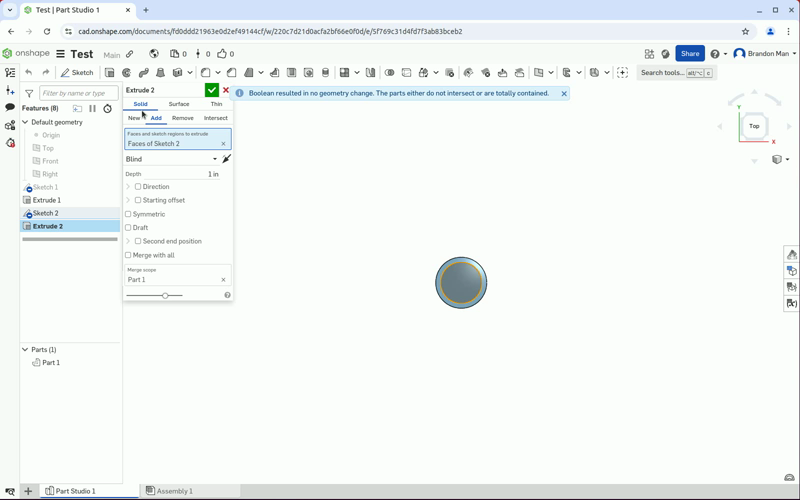
mouse_move(137, 120)
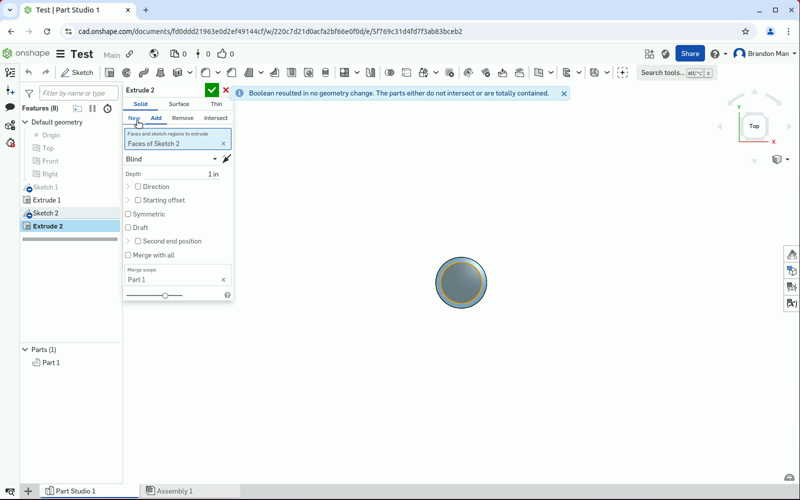
click(137, 120)
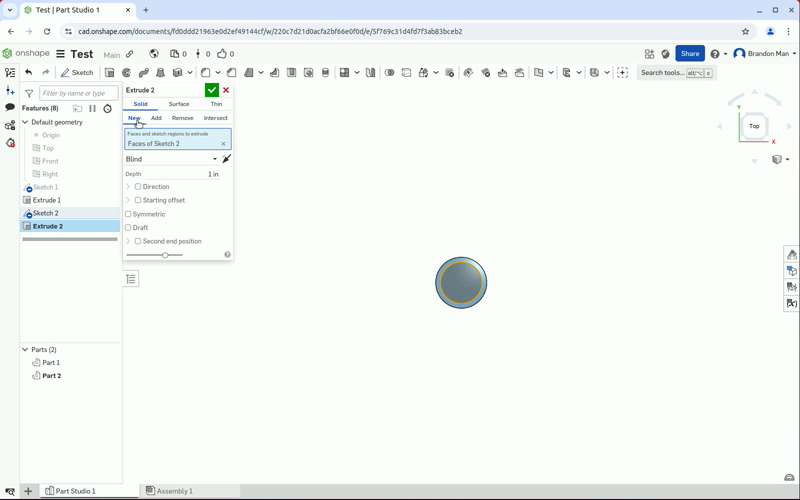
key(tab, 4)
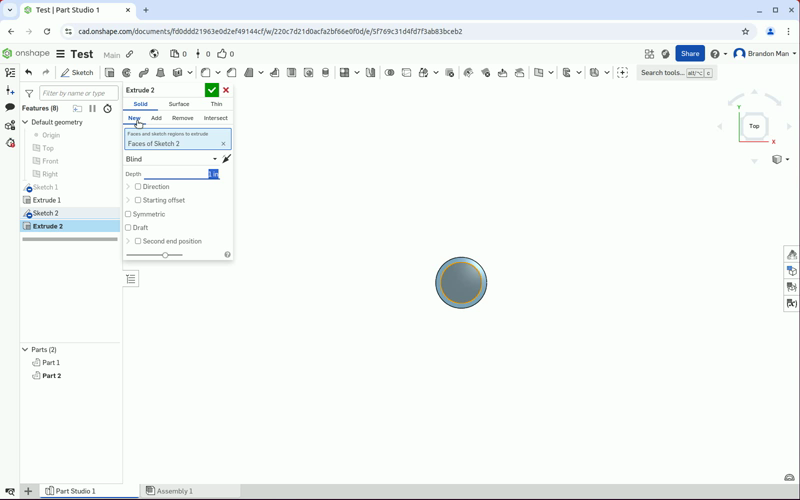
text(7.221)
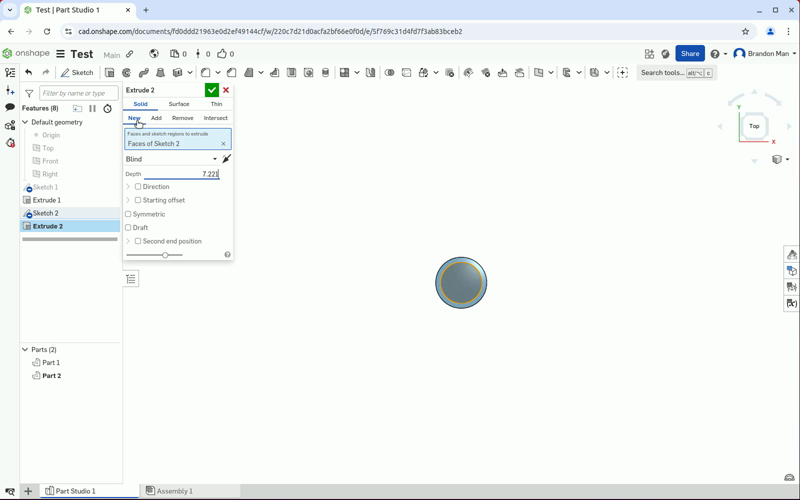
key(enter)
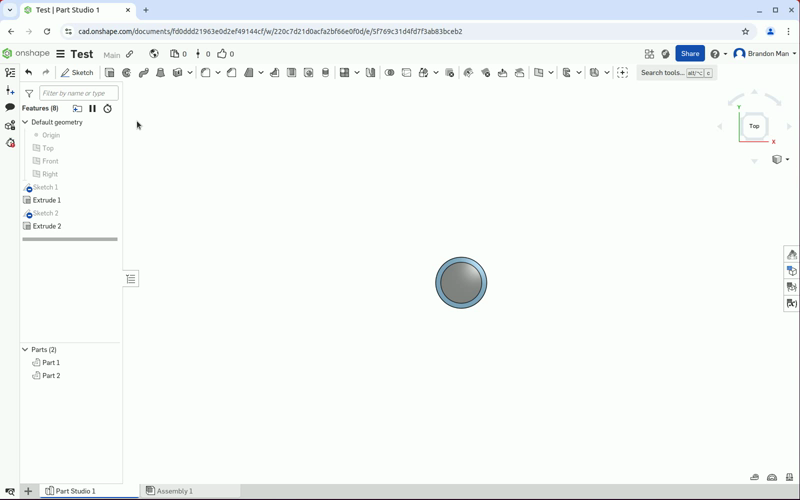
key(shift+h)
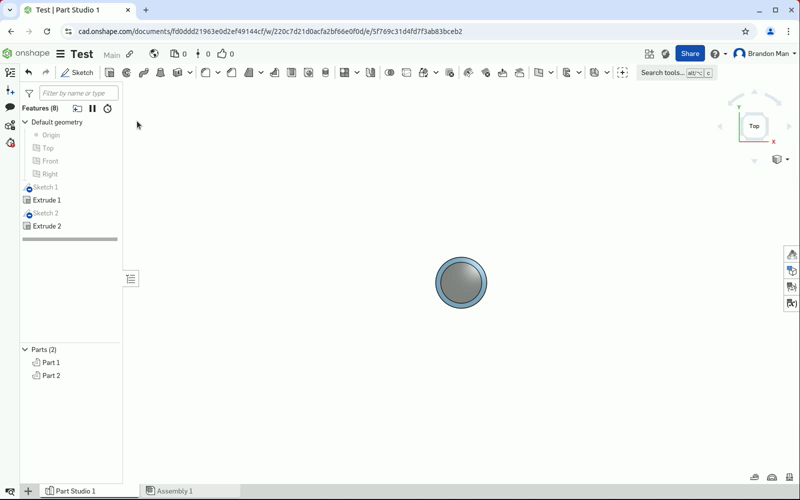
key(shift+h)
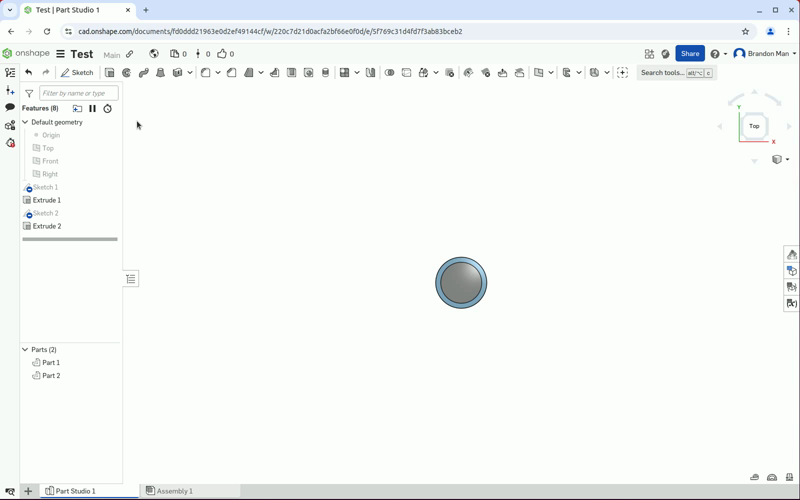
mouse_move(73, 189)
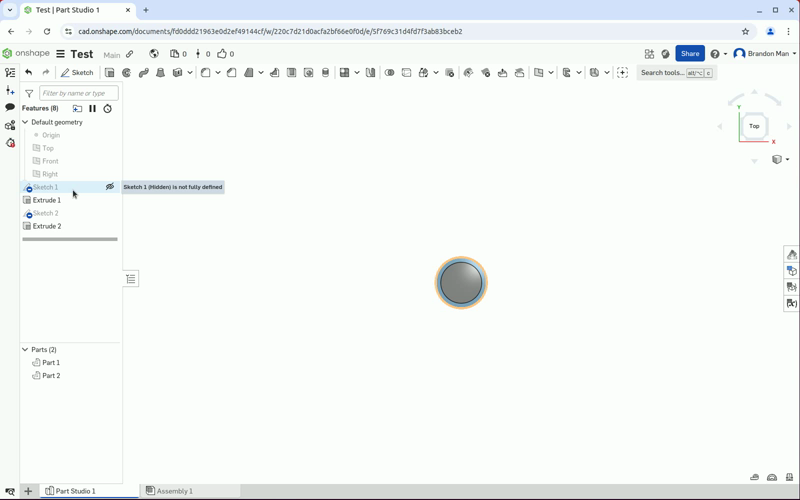
click(73, 189)
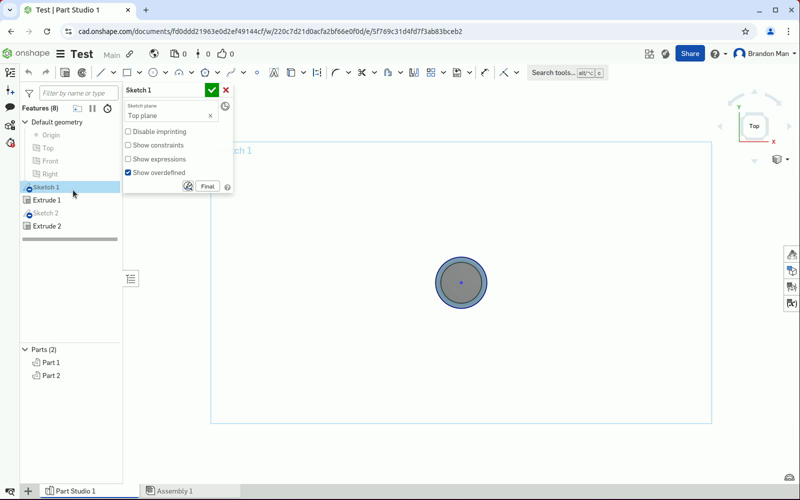
mouse_move(229, 92)
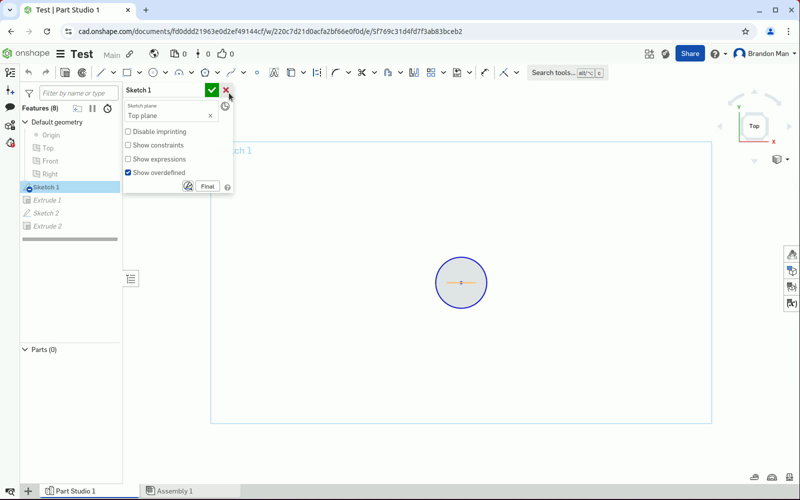
click(229, 92)
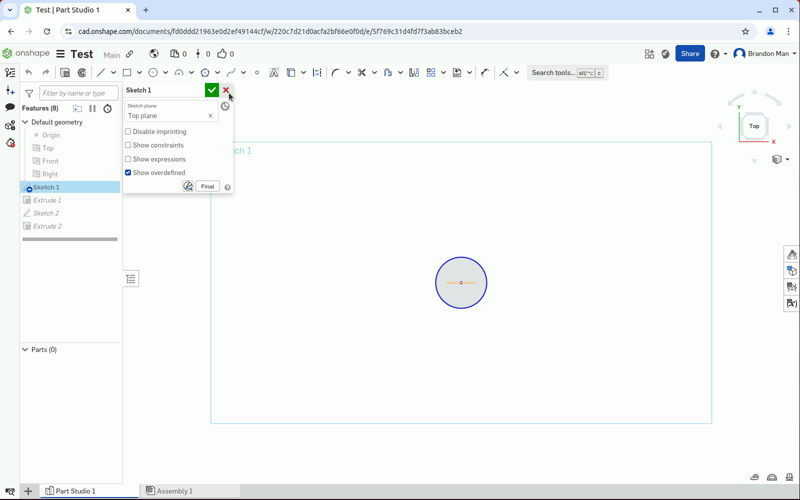
key(shift+s)
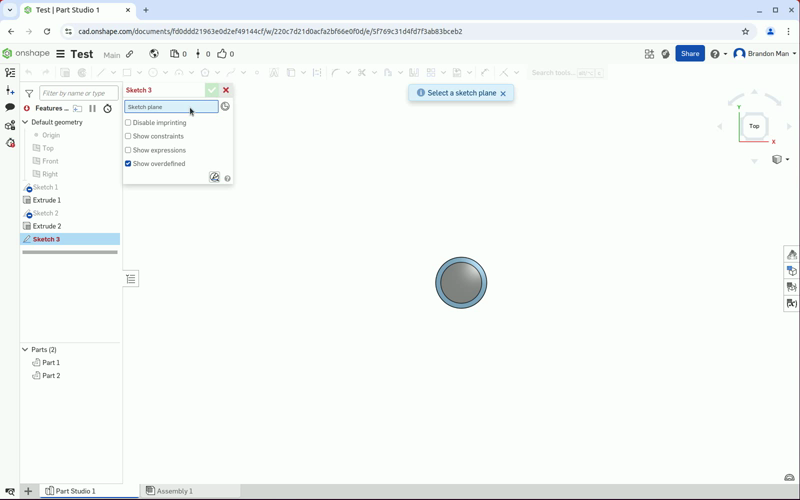
mouse_move(73, 150)
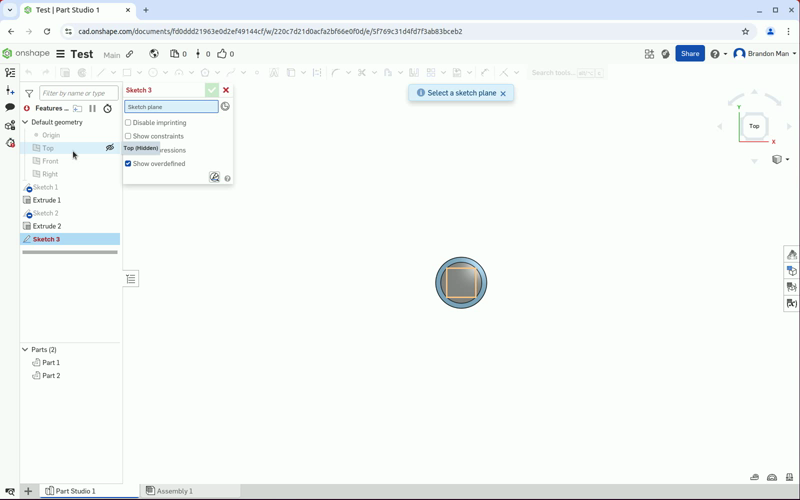
click(73, 150)
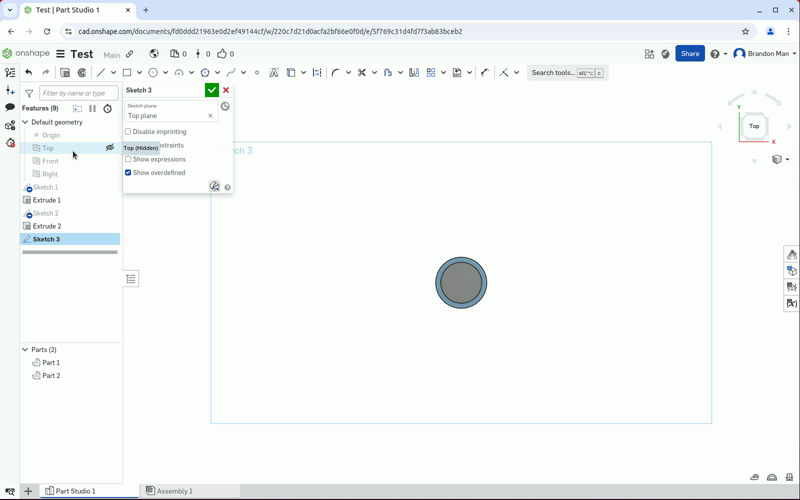
mouse_move(73, 352)
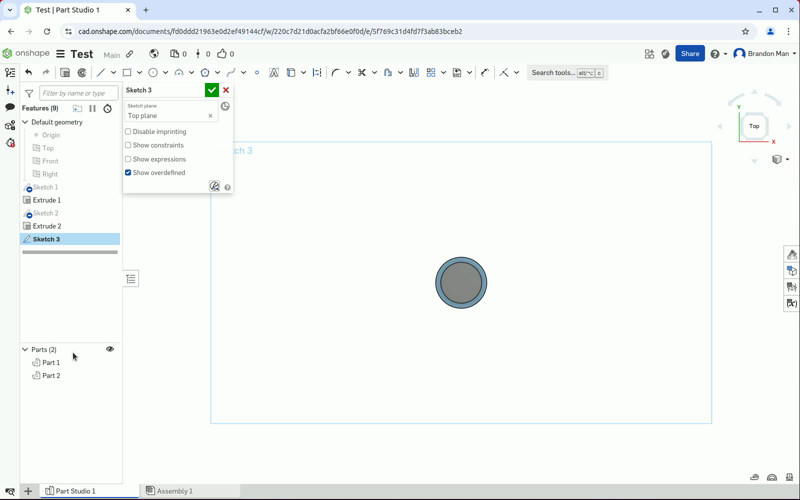
key(y)
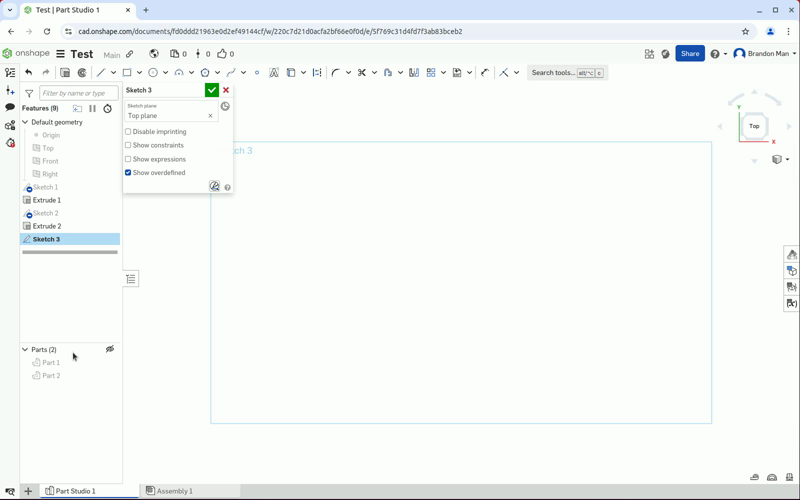
key(c)
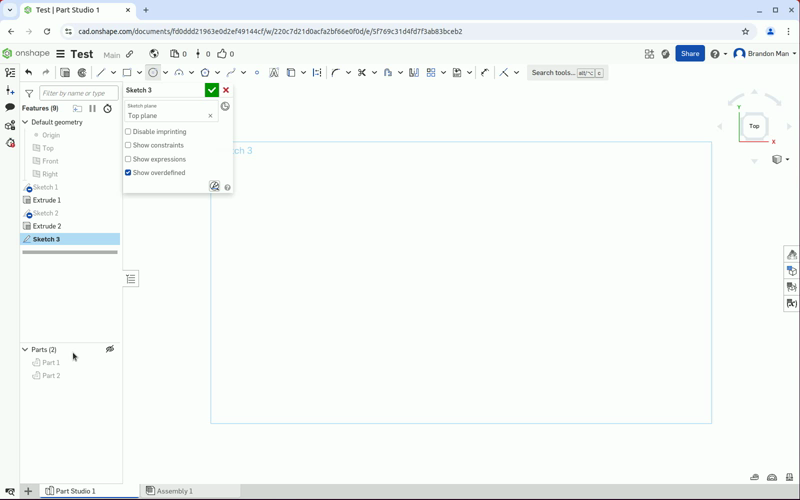
key_down(shift)
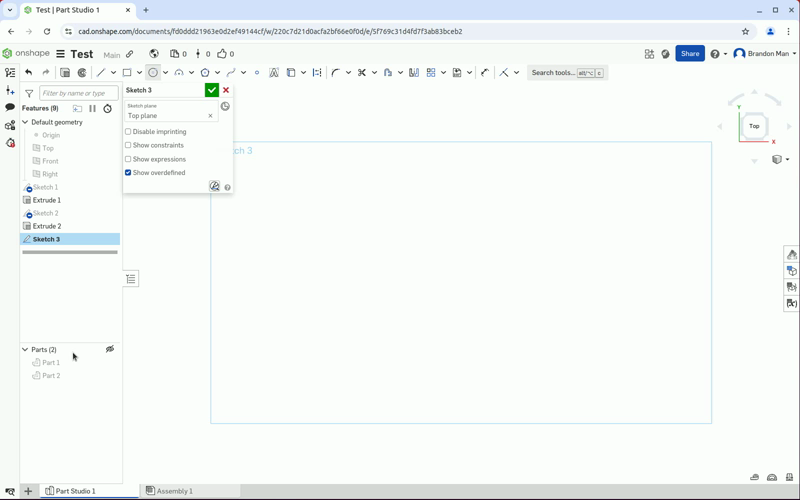
mouse_move(461, 282)
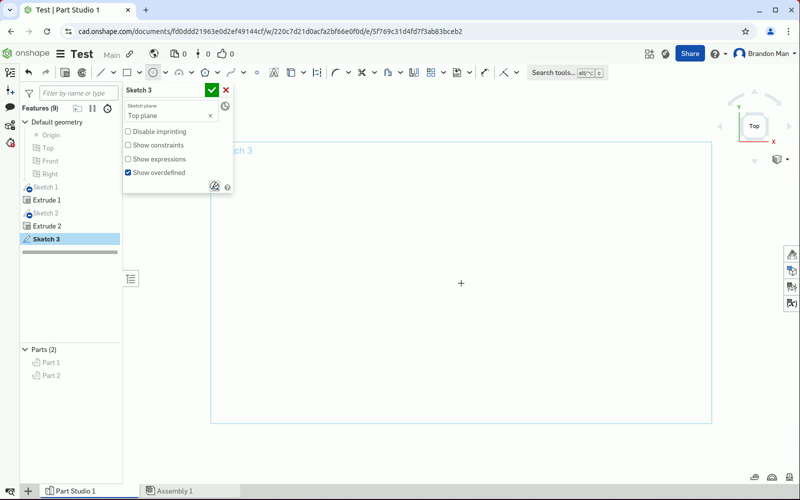
click(461, 282)
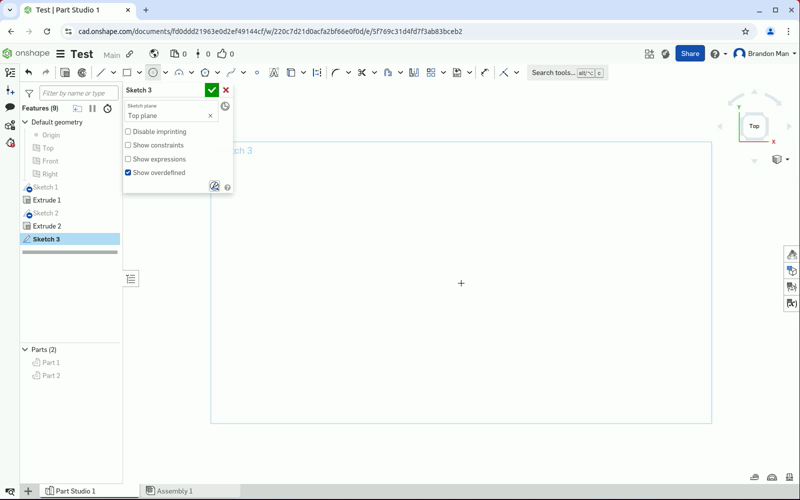
key_up(shift)
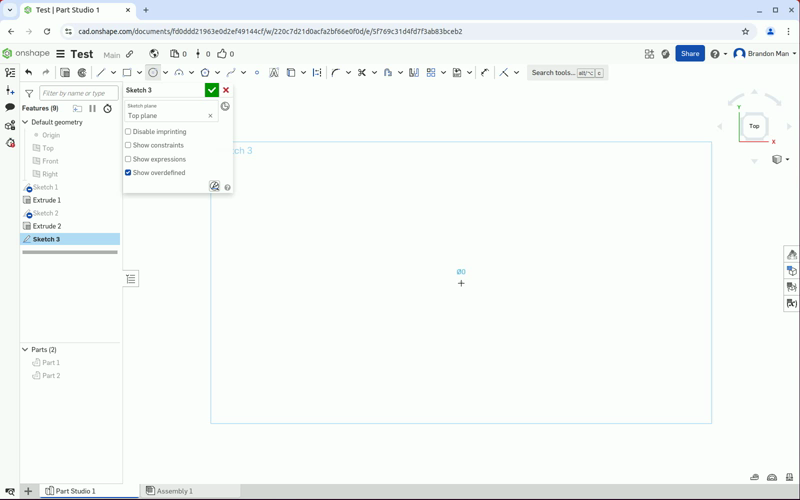
mouse_move(477, 282)
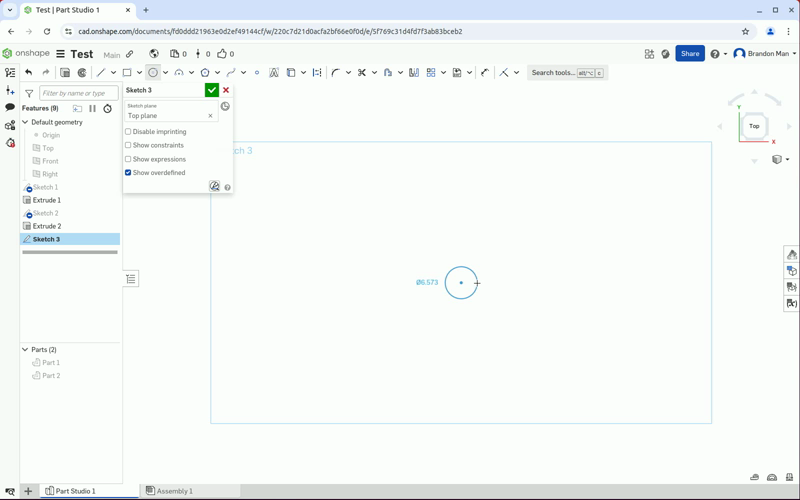
click(477, 282)
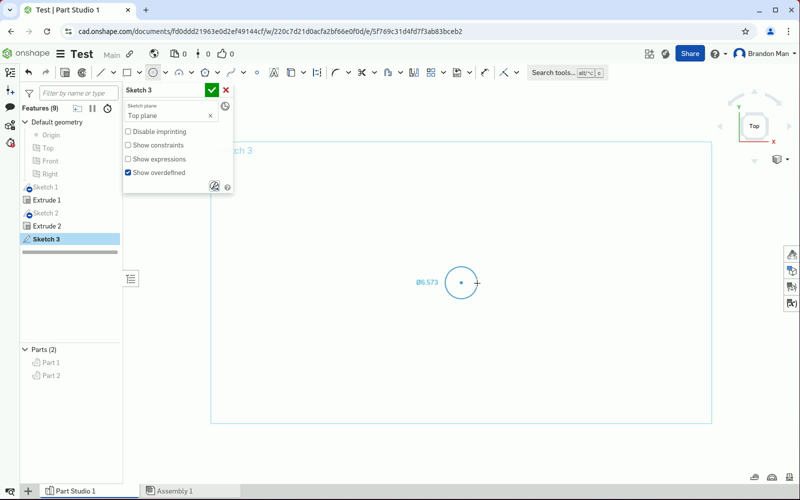
key(esc)
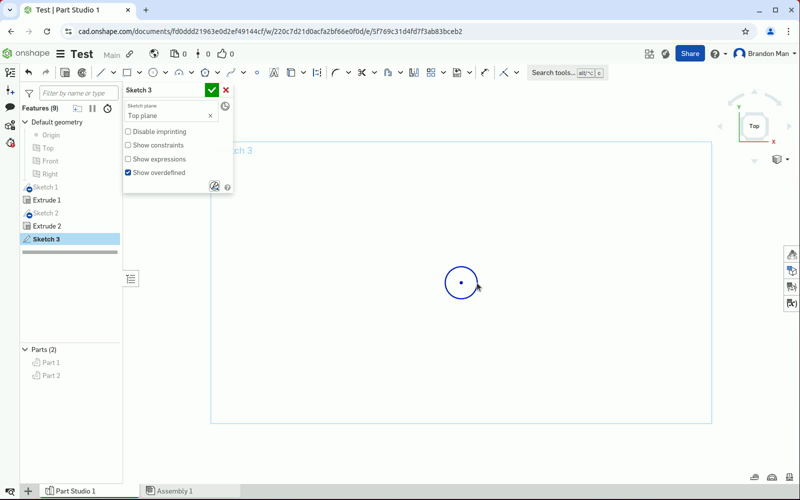
mouse_move(459, 286)
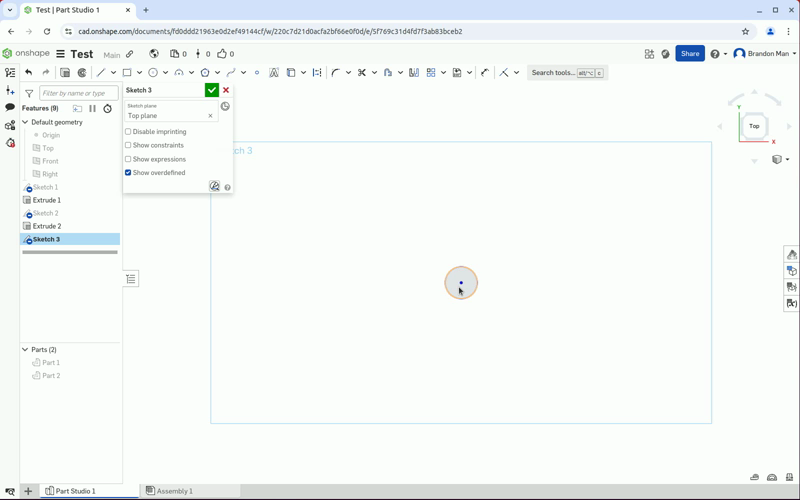
scroll(6)
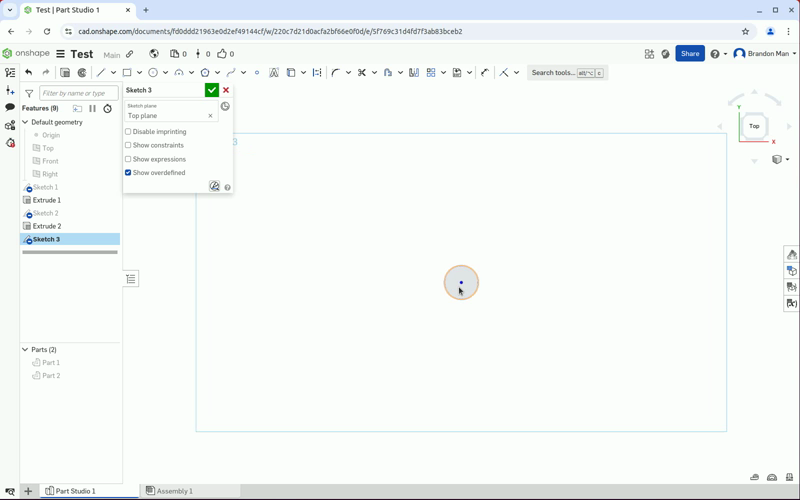
scroll(6)
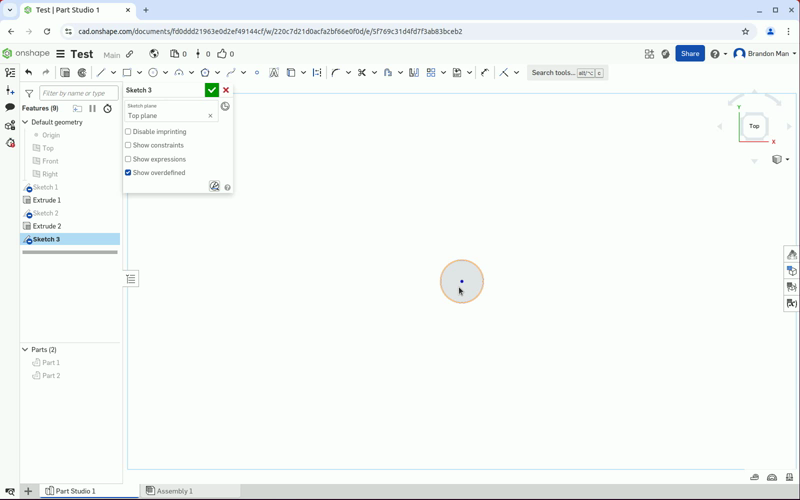
scroll(6)
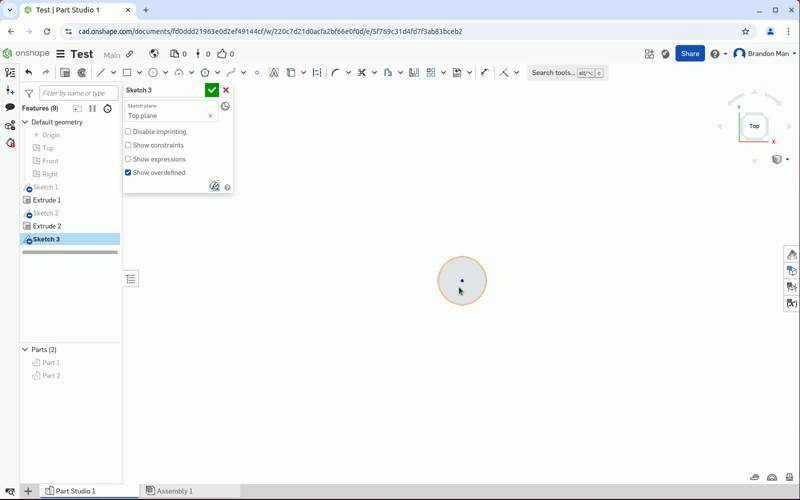
scroll(6)
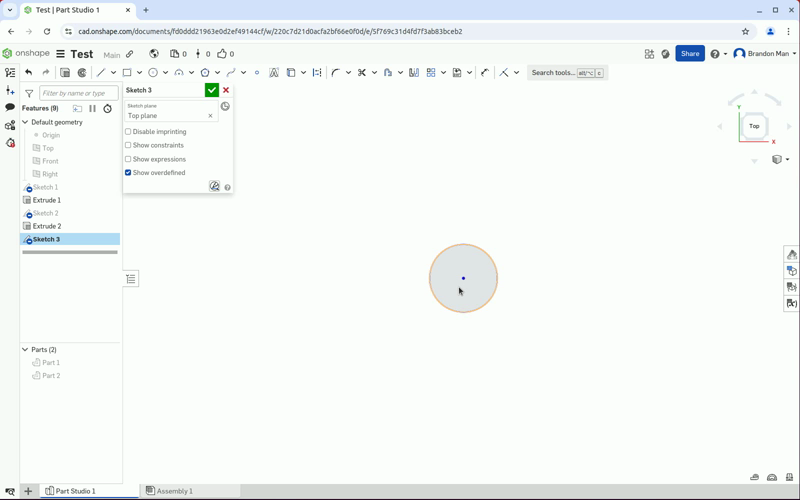
scroll(6)
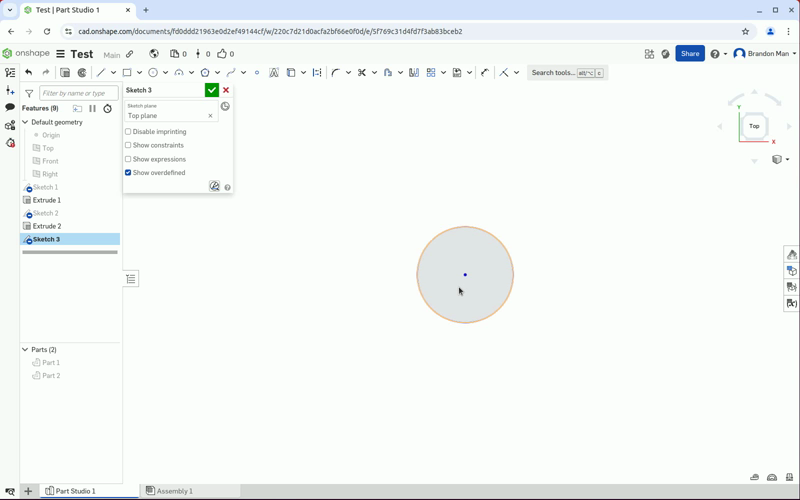
scroll(6)
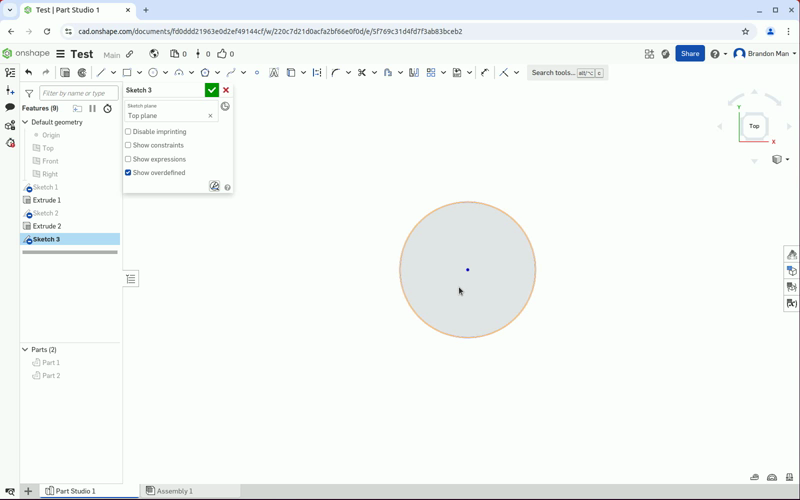
scroll(6)
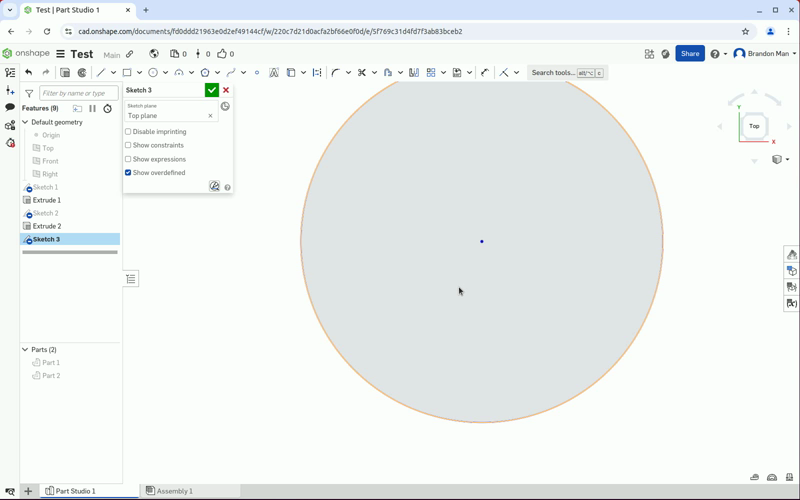
click(459, 286)
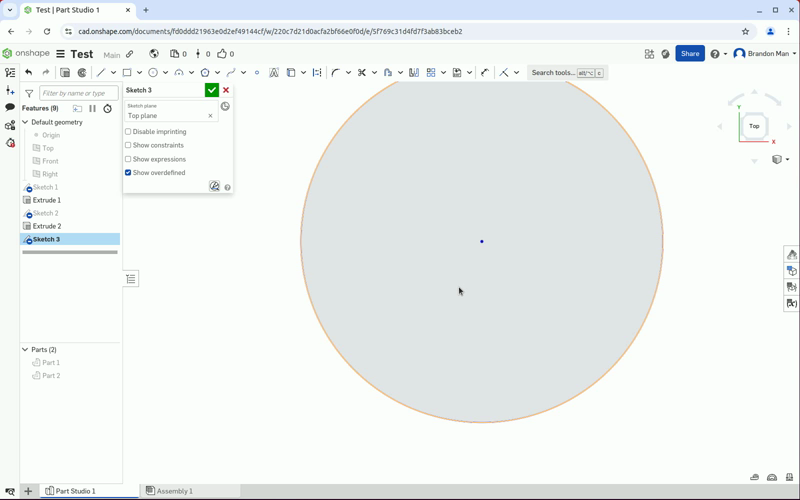
scroll(-6)
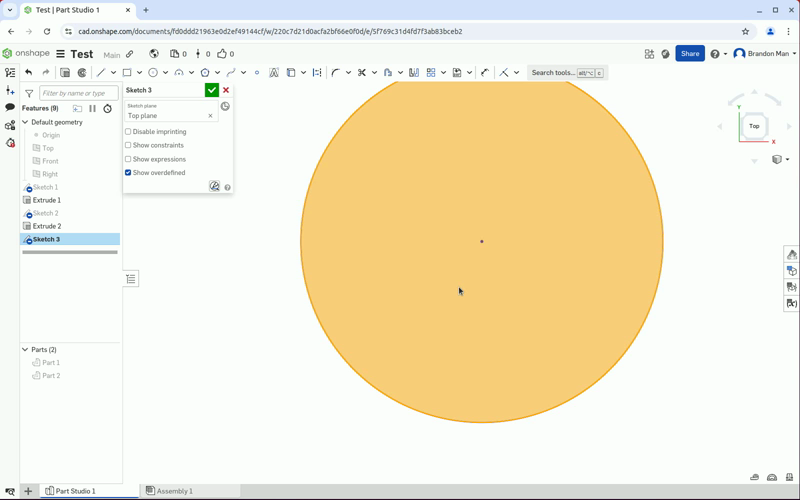
scroll(-6)
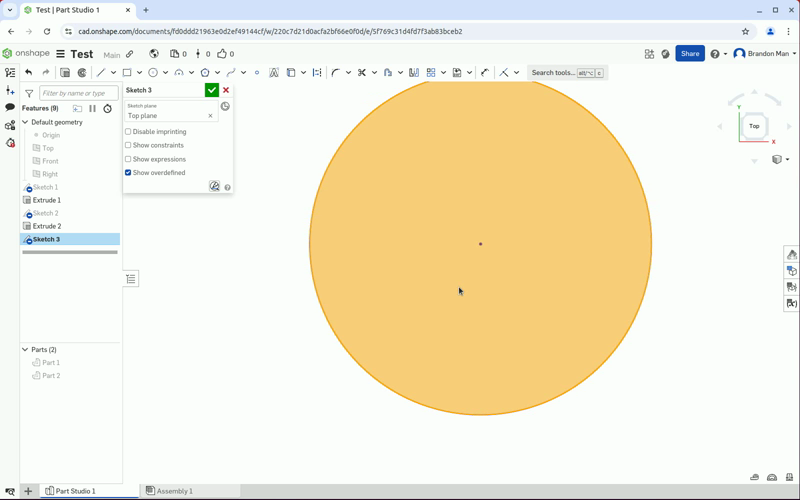
scroll(-6)
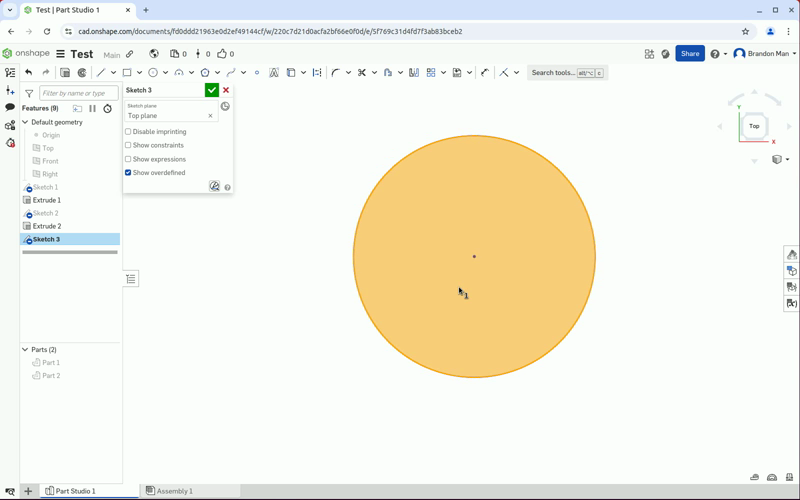
scroll(-6)
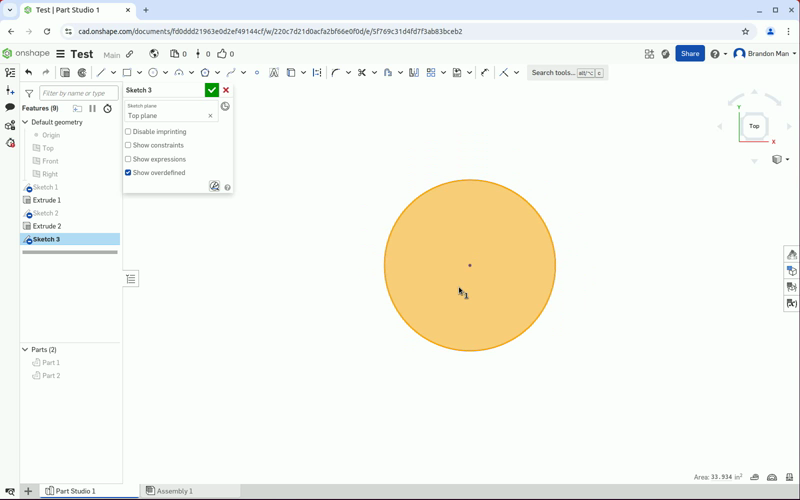
scroll(-6)
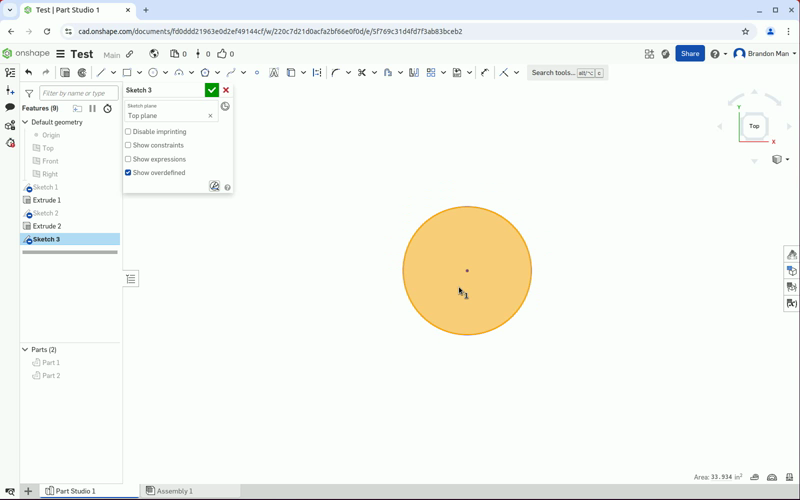
scroll(-6)
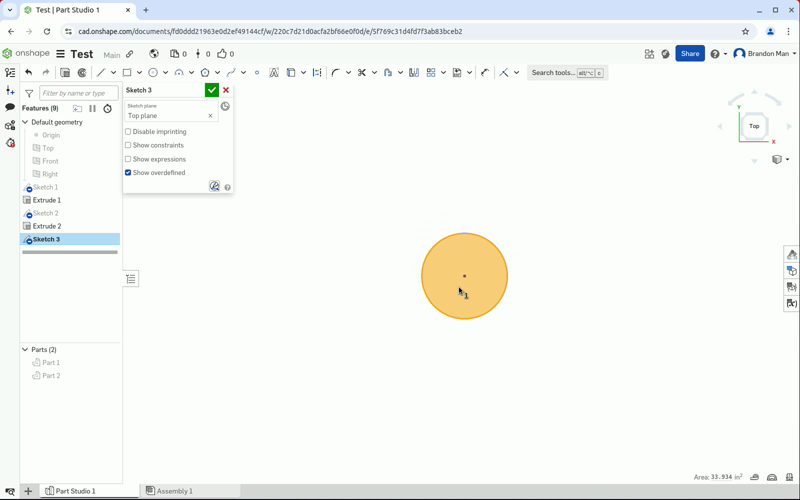
scroll(-6)
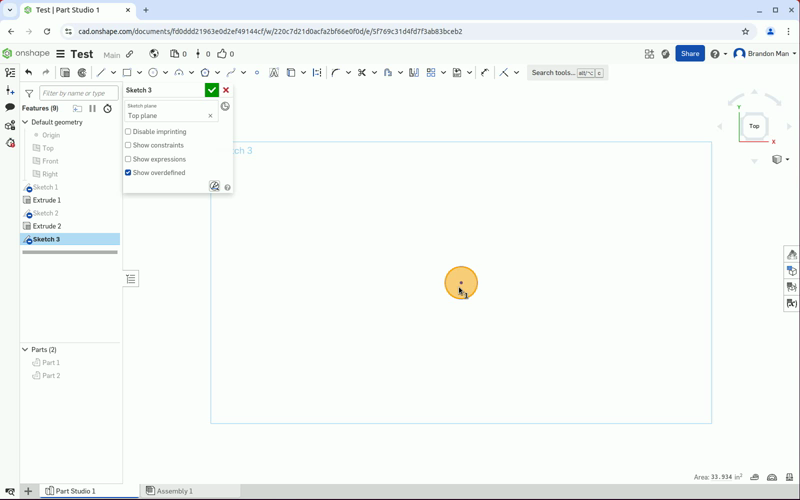
mouse_move(73, 352)
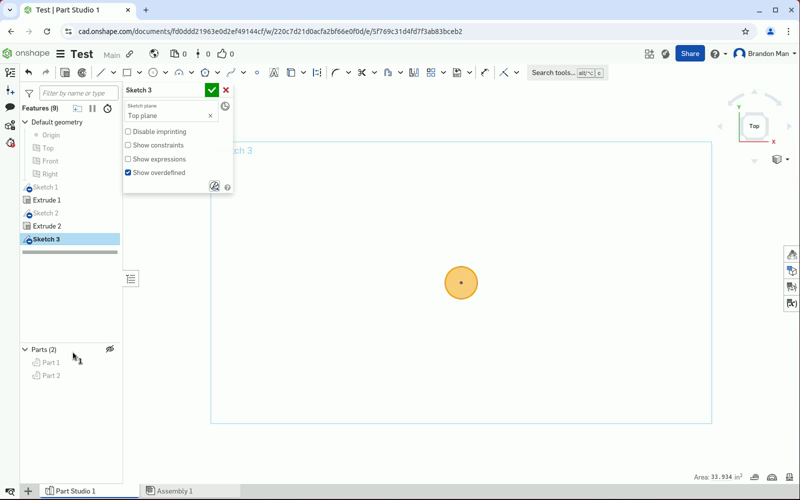
key(shift+y)
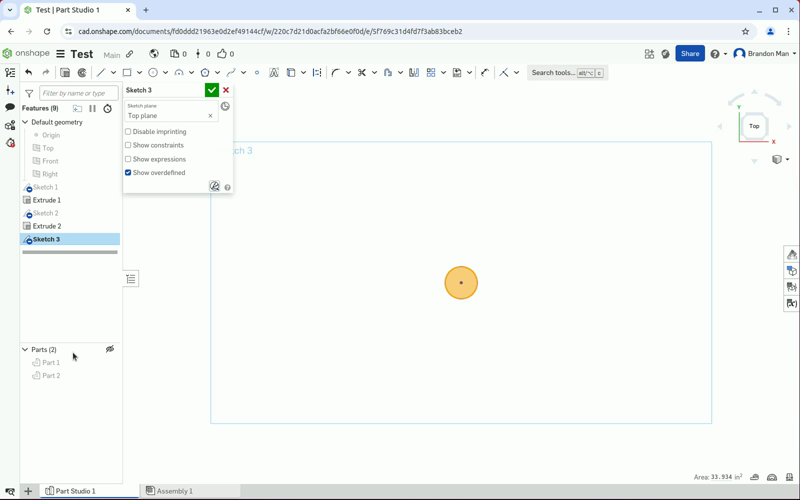
key(shift+e)
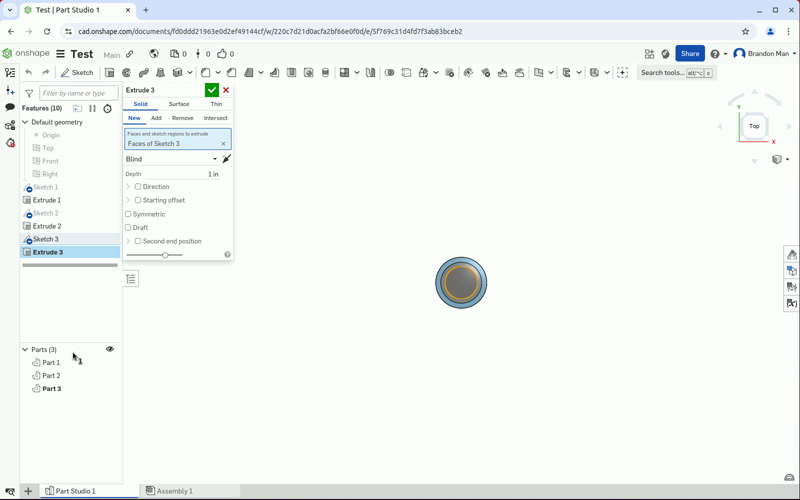
mouse_move(143, 106)
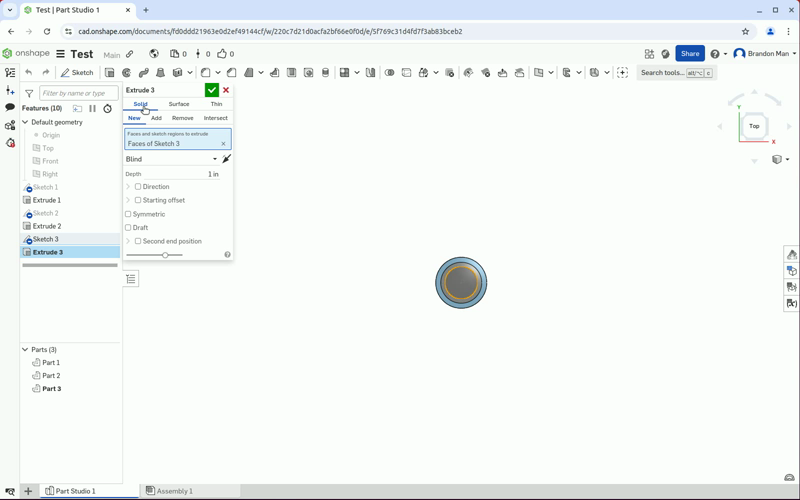
click(143, 106)
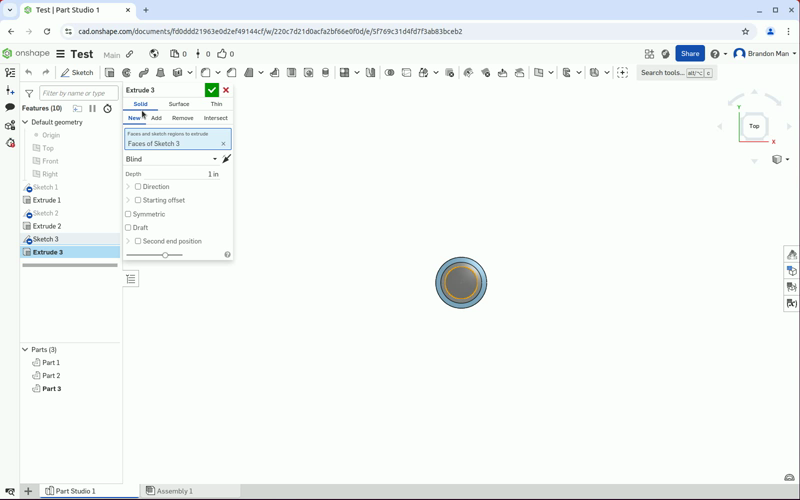
mouse_move(137, 120)
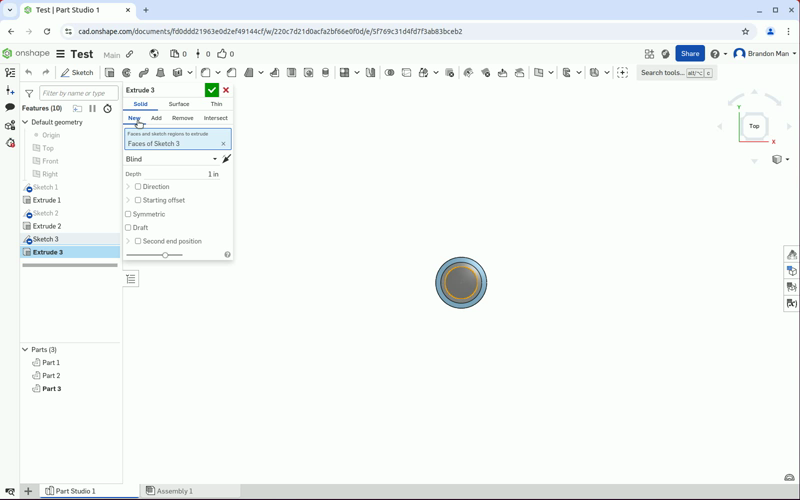
click(137, 120)
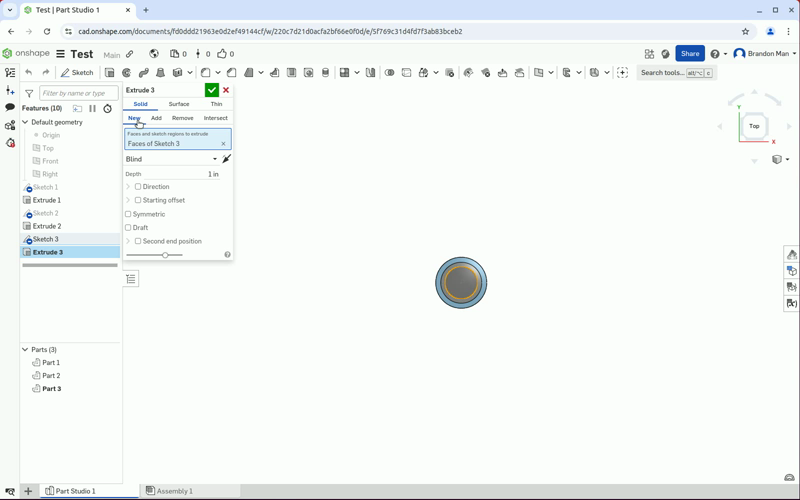
key(tab, 4)
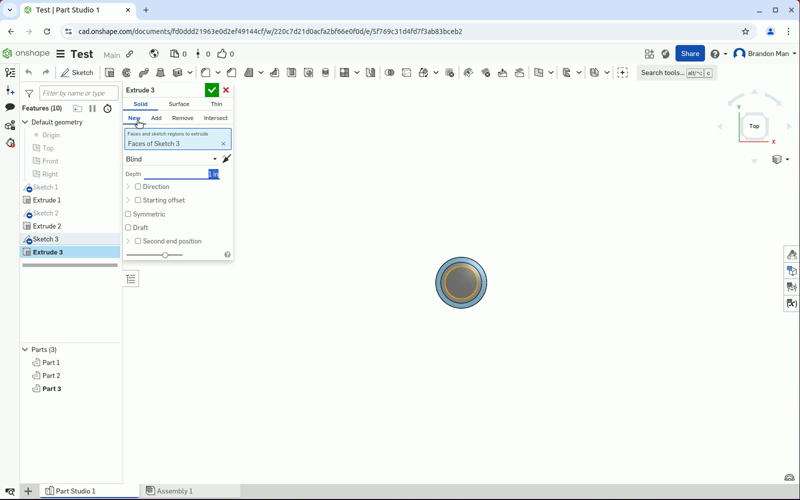
text(10.832)
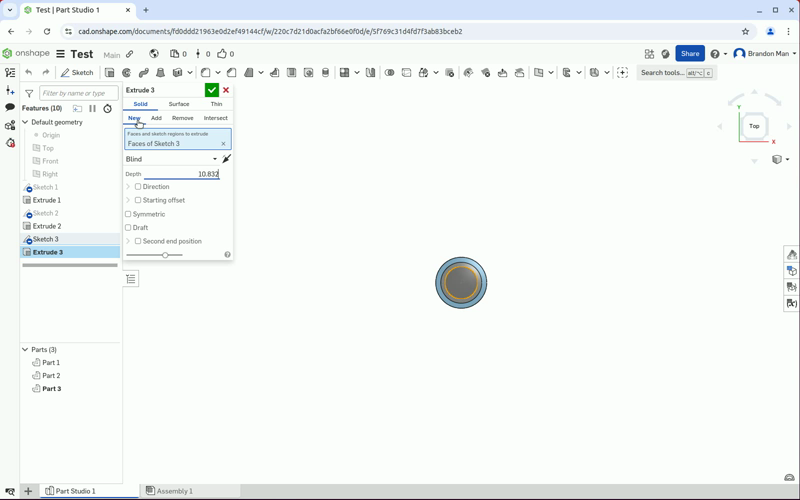
key(enter)
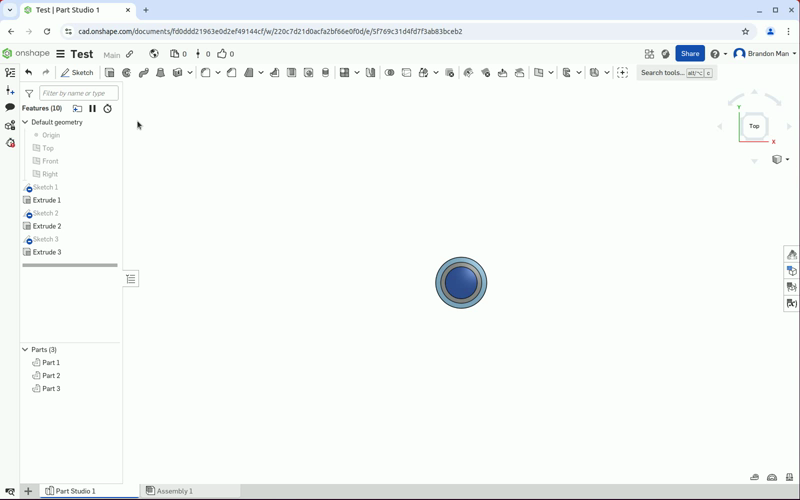
key(shift+h)
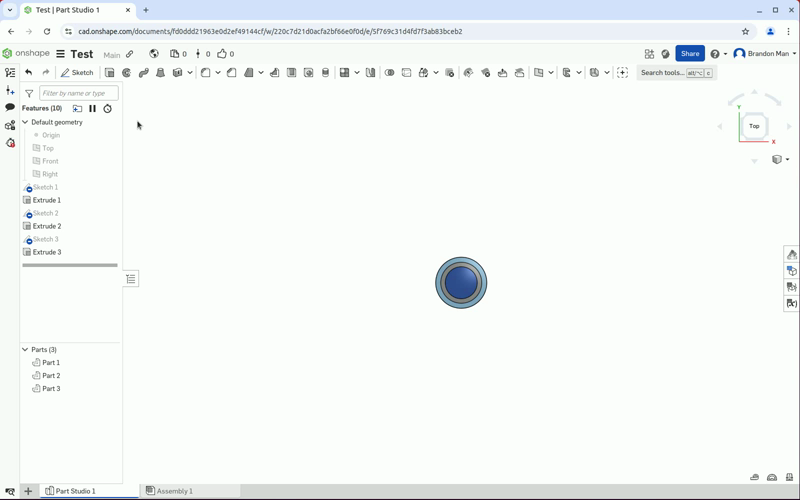
key(shift+h)
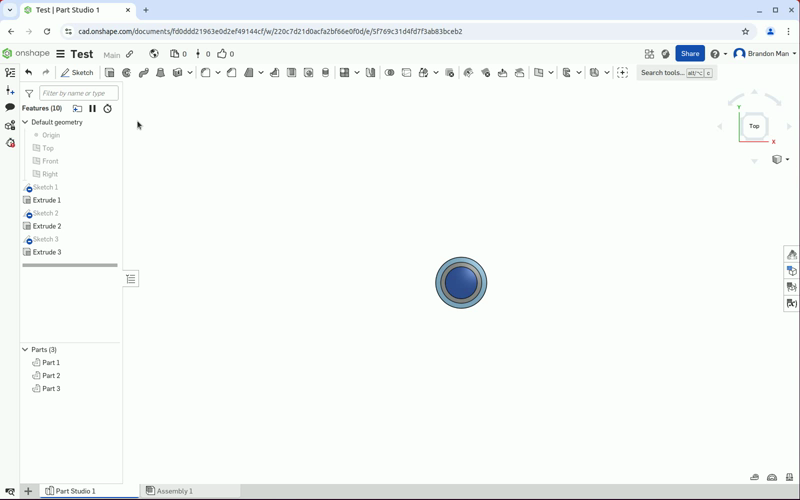
mouse_move(73, 189)
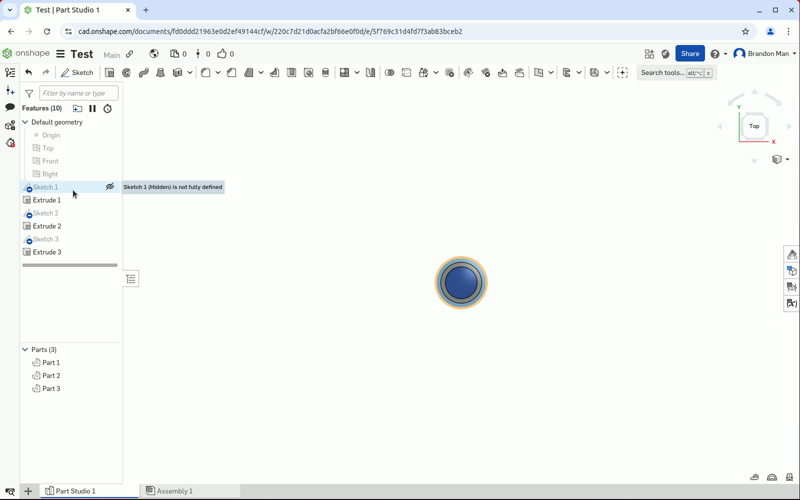
click(73, 189)
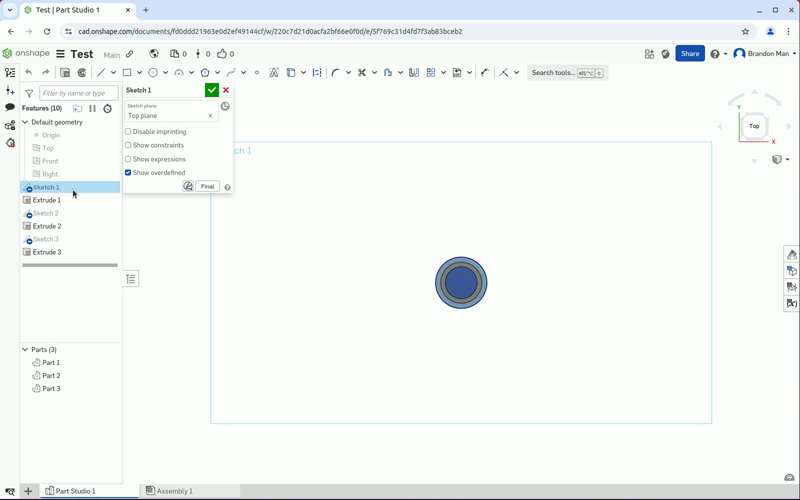
mouse_move(229, 92)
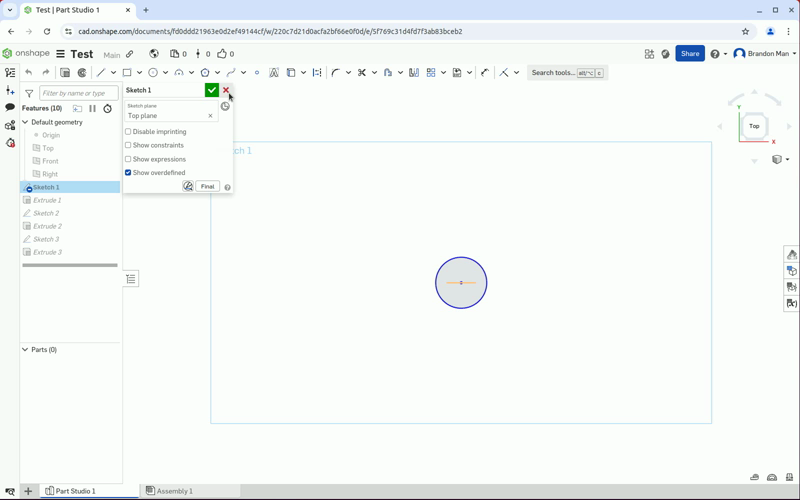
click(229, 92)
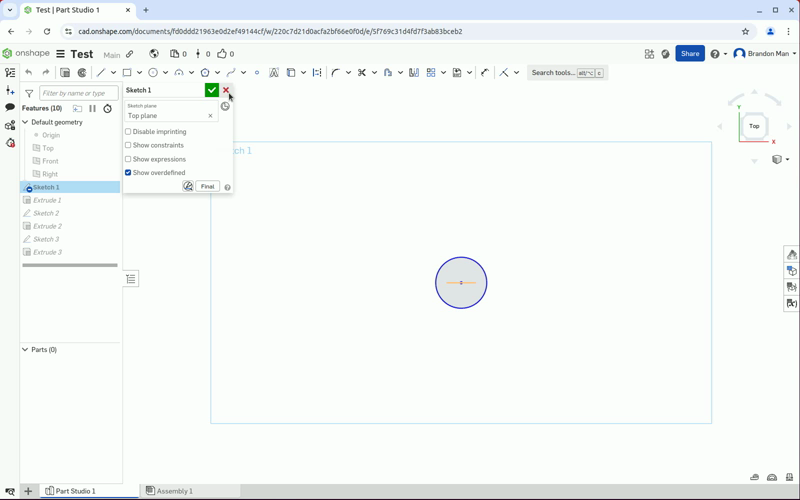
key(shift+s)
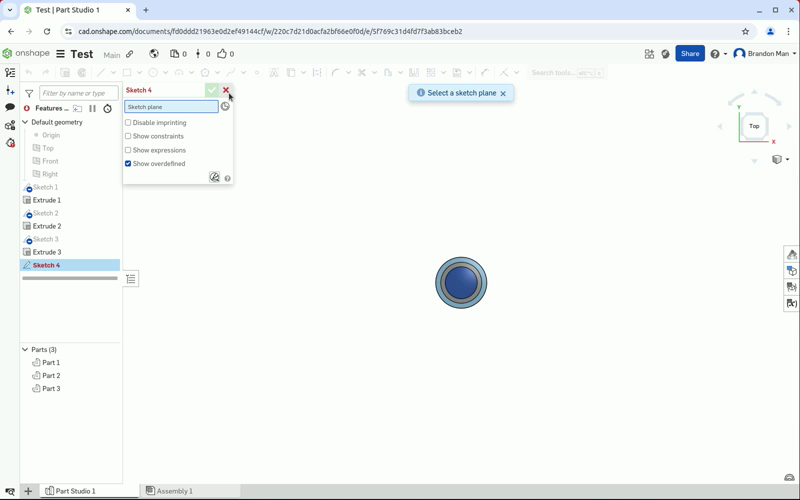
mouse_move(73, 150)
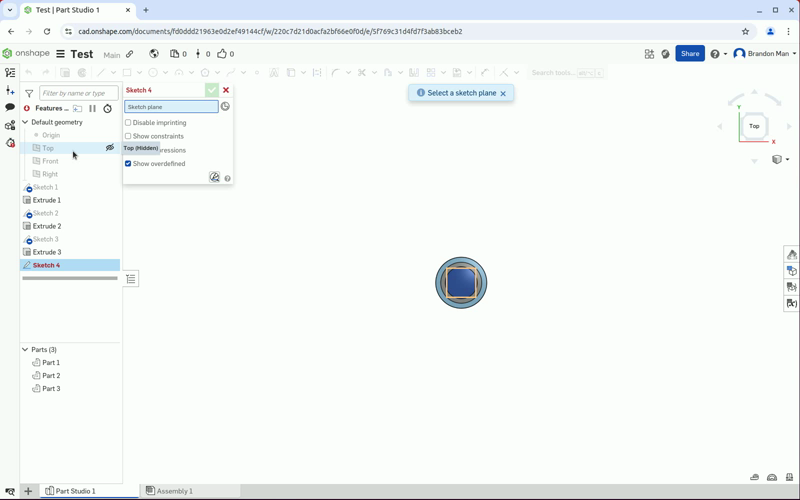
click(73, 150)
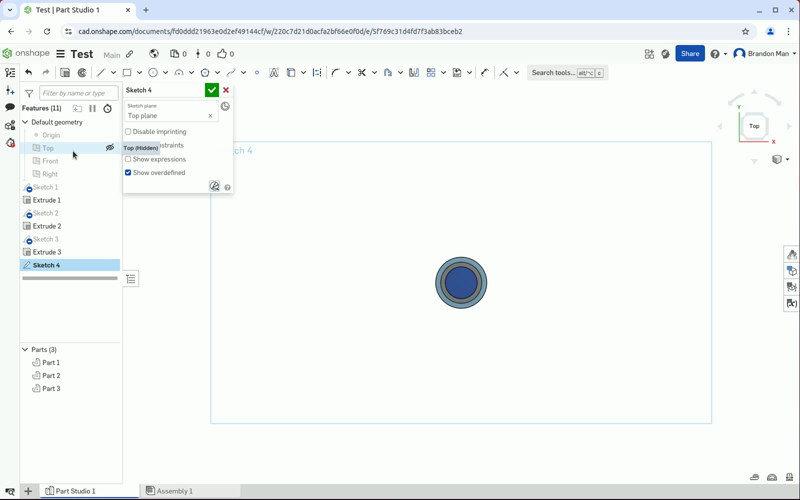
mouse_move(73, 352)
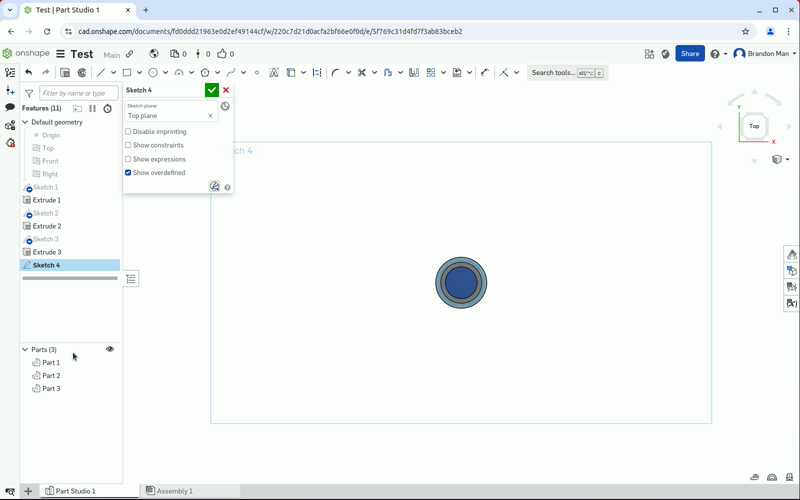
key(y)
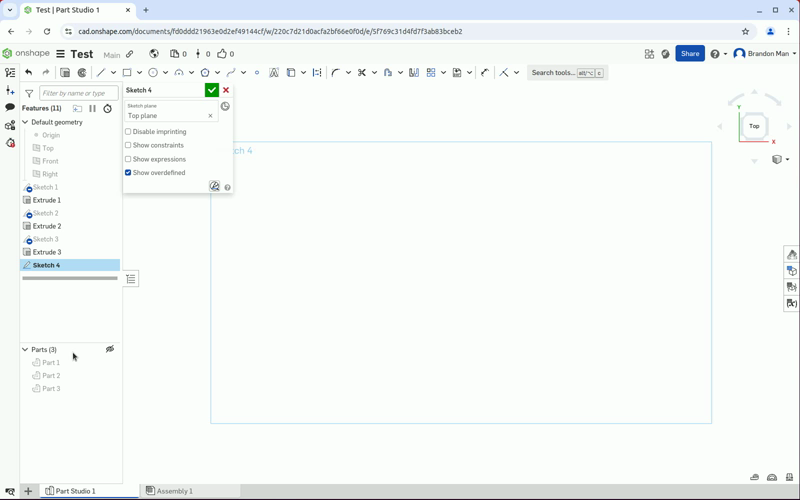
key(c)
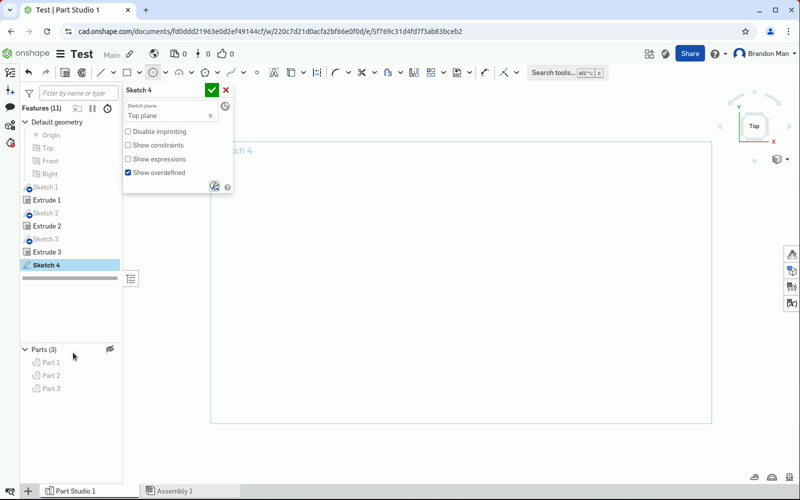
key_down(shift)
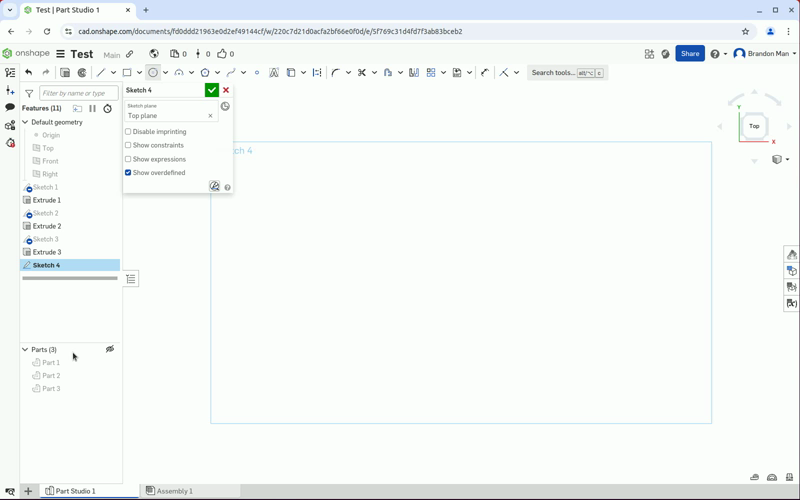
mouse_move(461, 282)
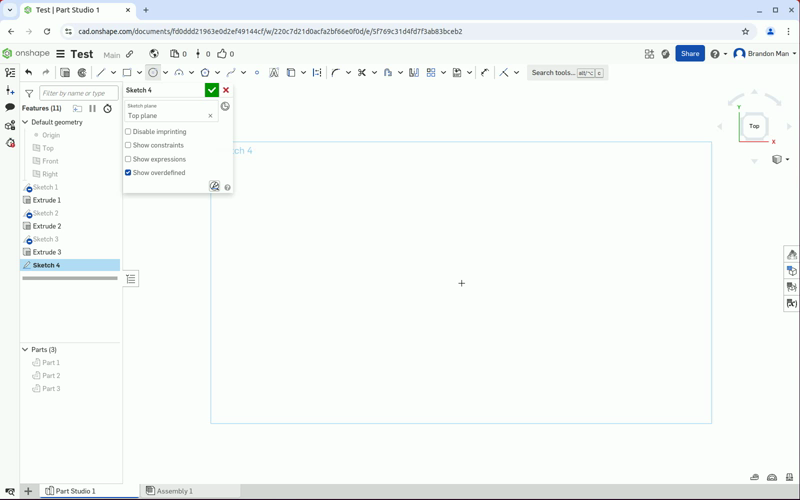
click(461, 282)
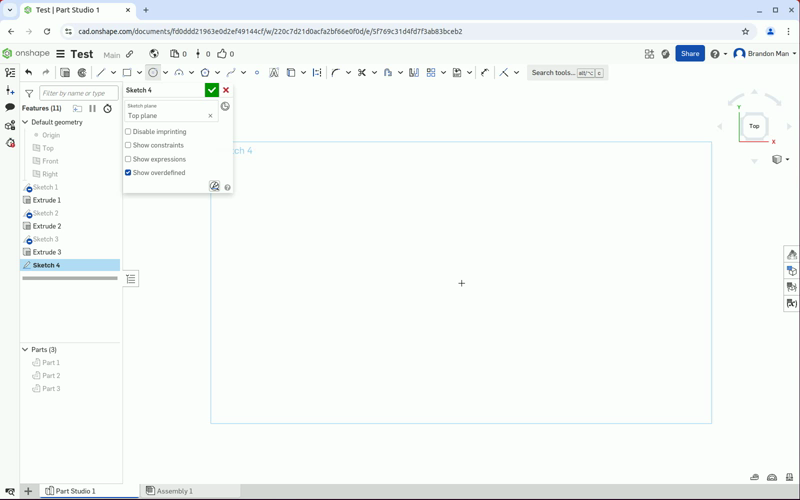
key_up(shift)
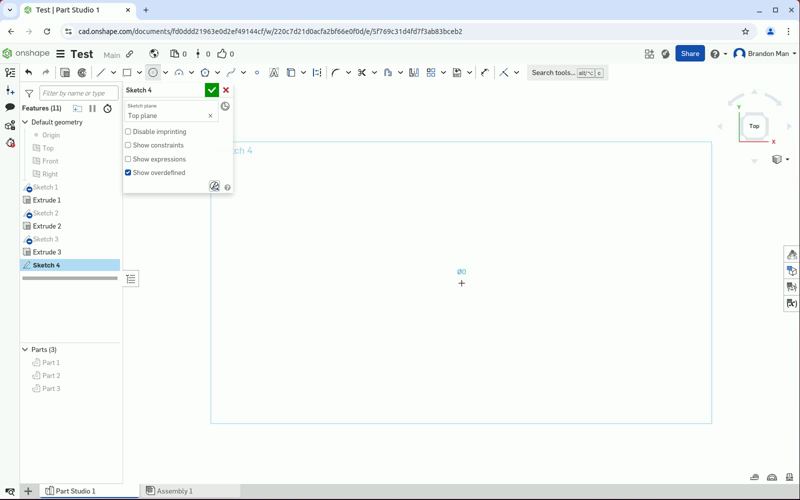
mouse_move(474, 282)
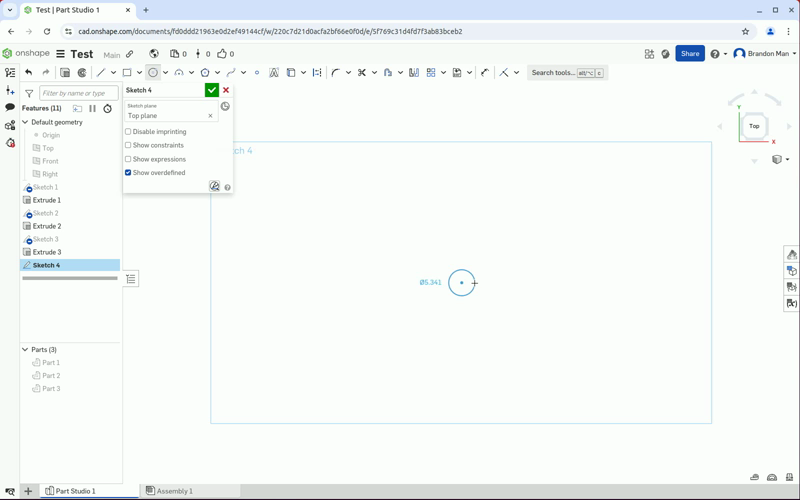
click(474, 282)
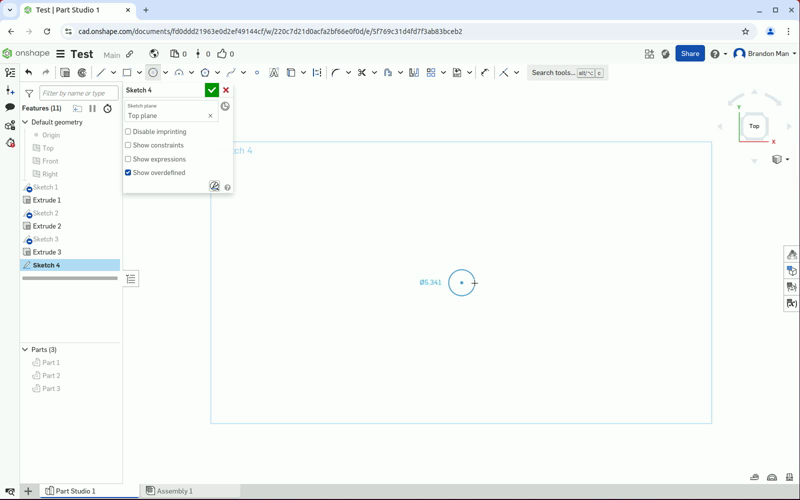
key(esc)
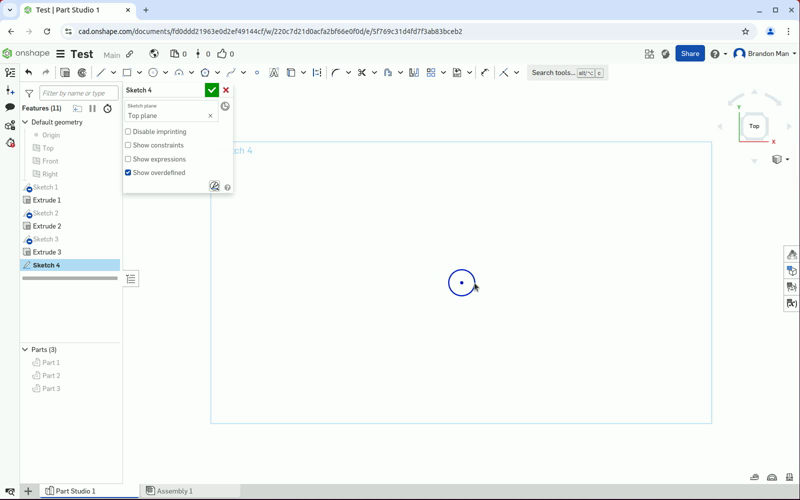
mouse_move(453, 290)
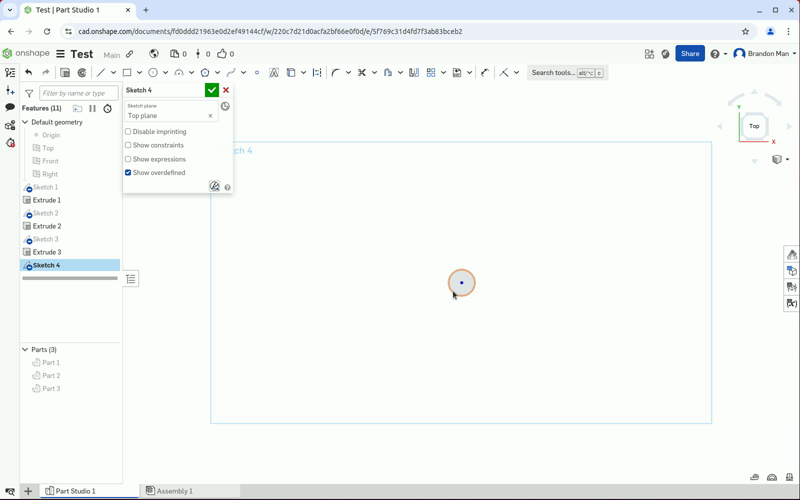
scroll(6)
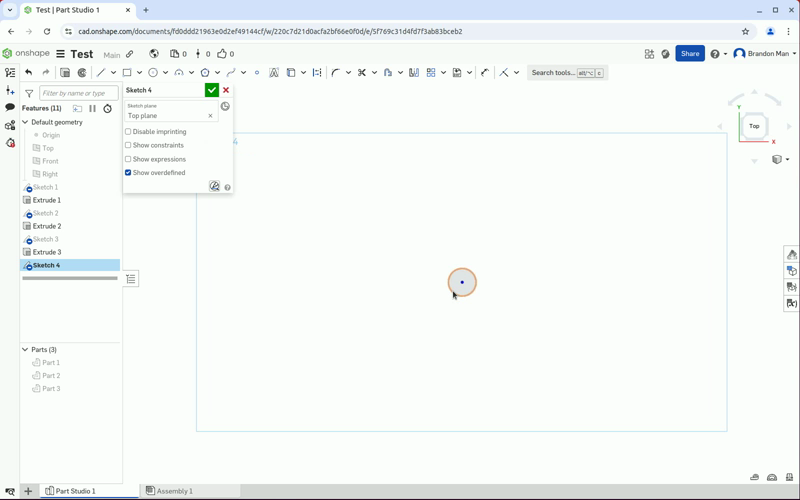
scroll(6)
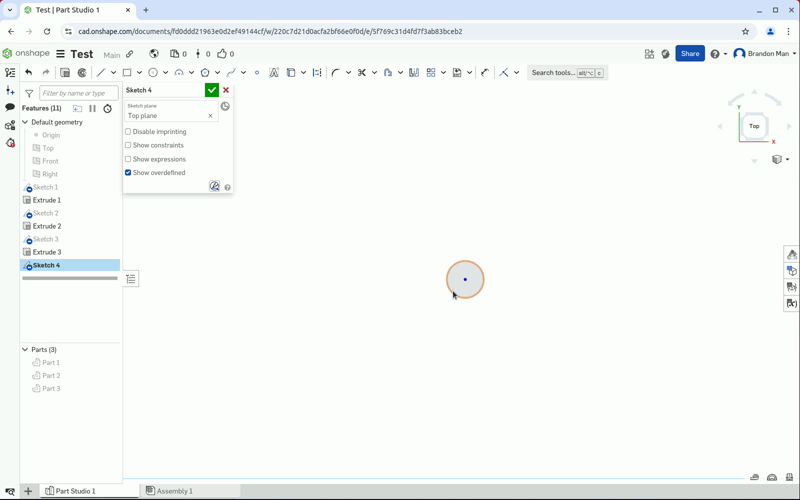
scroll(6)
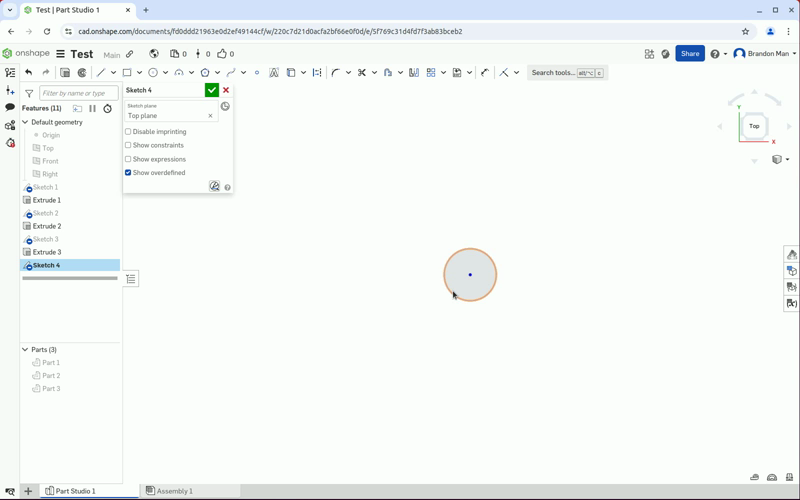
scroll(6)
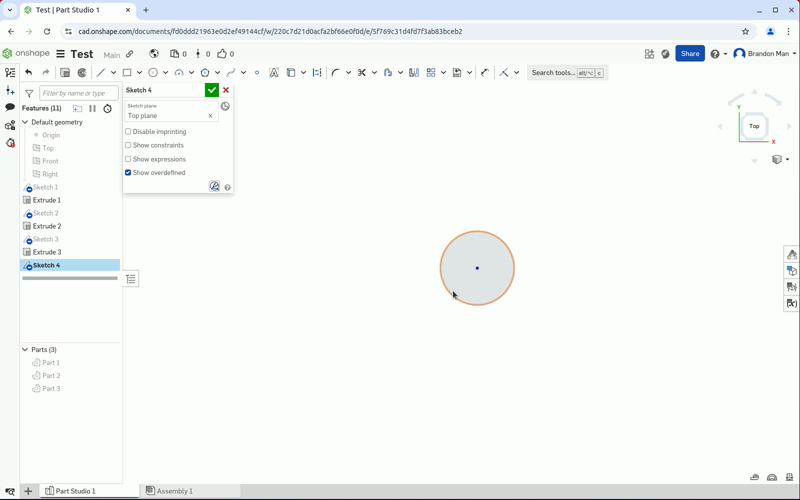
scroll(6)
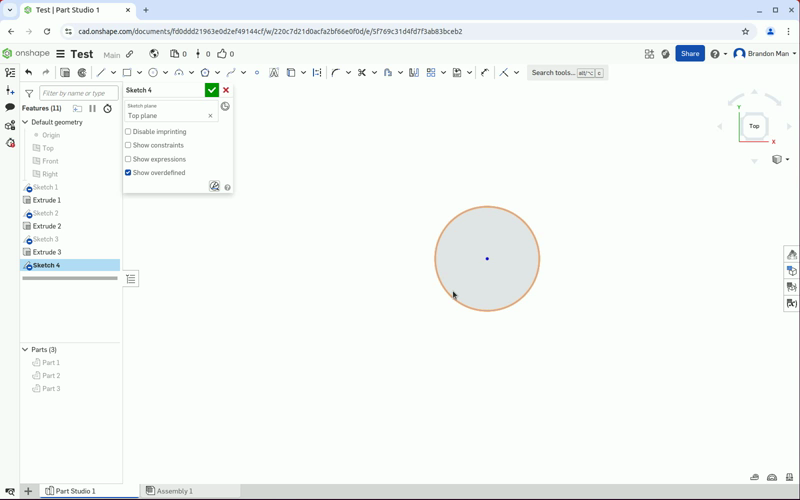
scroll(6)
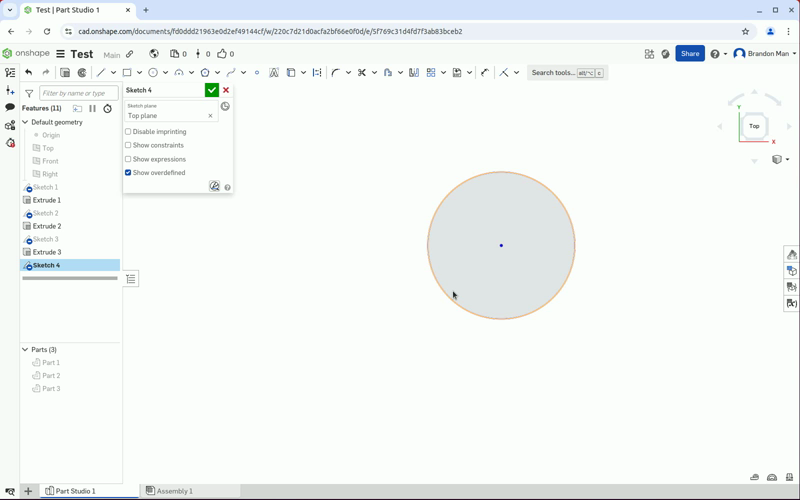
scroll(6)
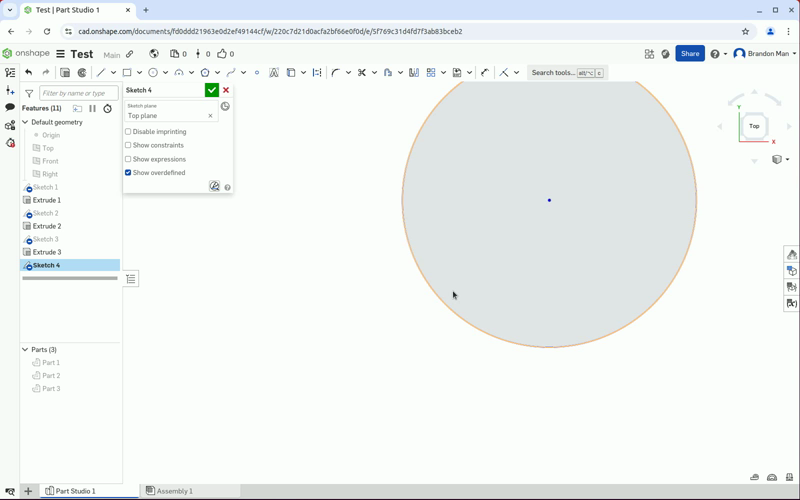
click(453, 290)
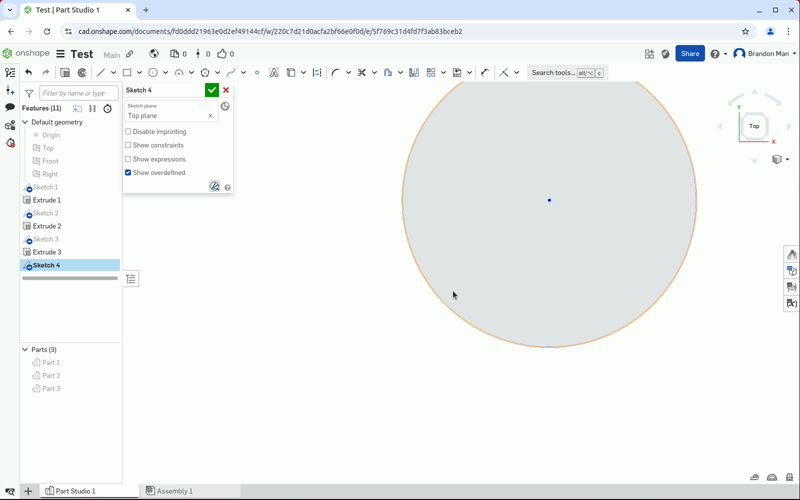
scroll(-6)
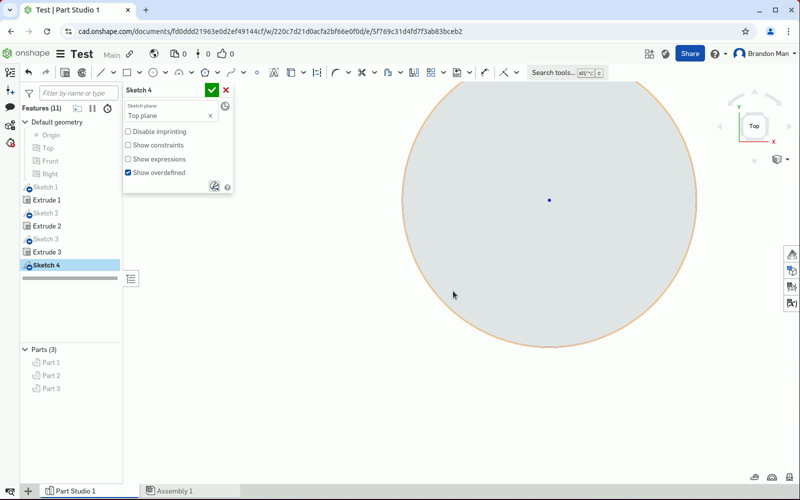
scroll(-6)
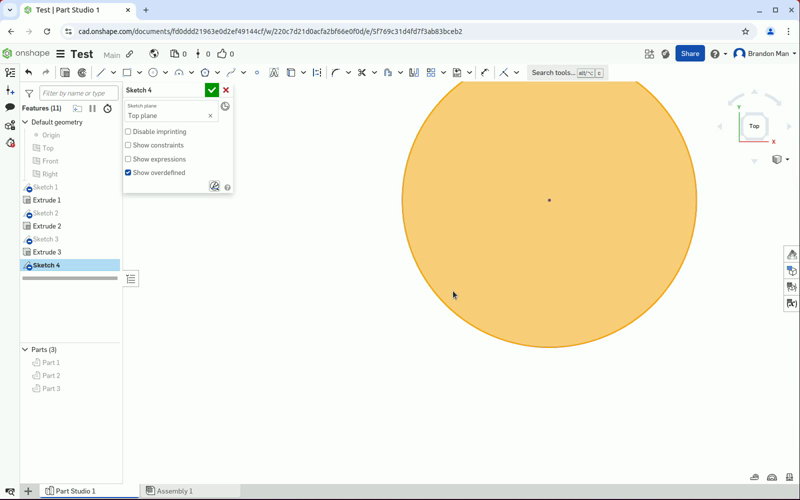
scroll(-6)
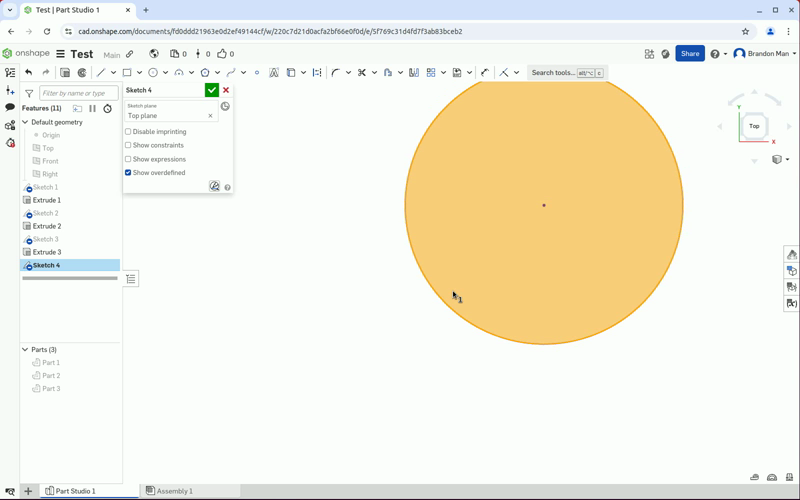
scroll(-6)
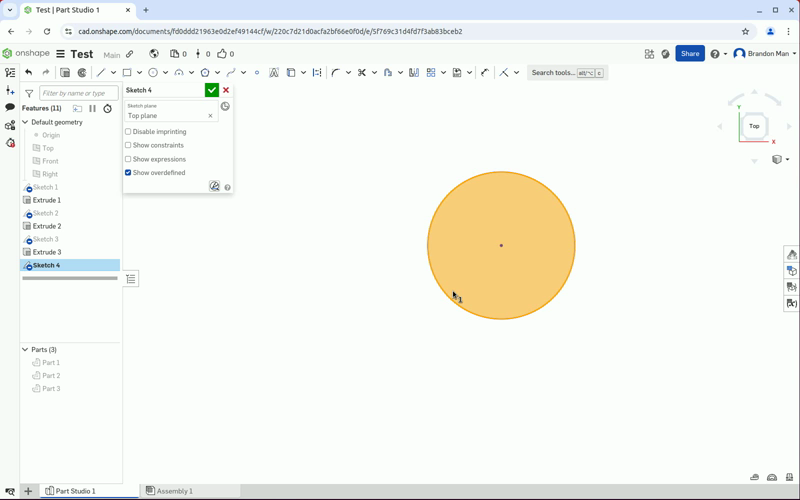
scroll(-6)
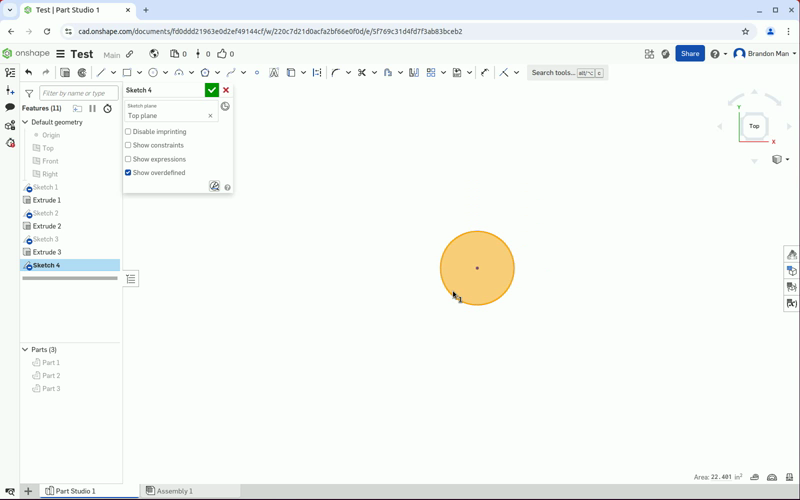
scroll(-6)
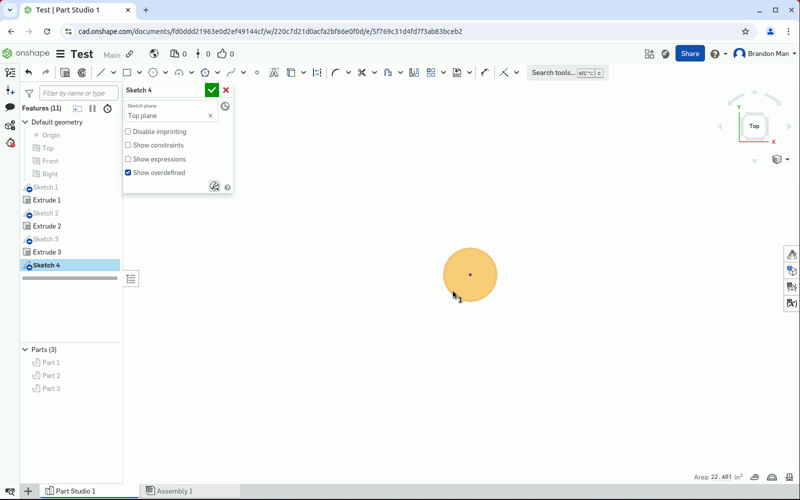
scroll(-6)
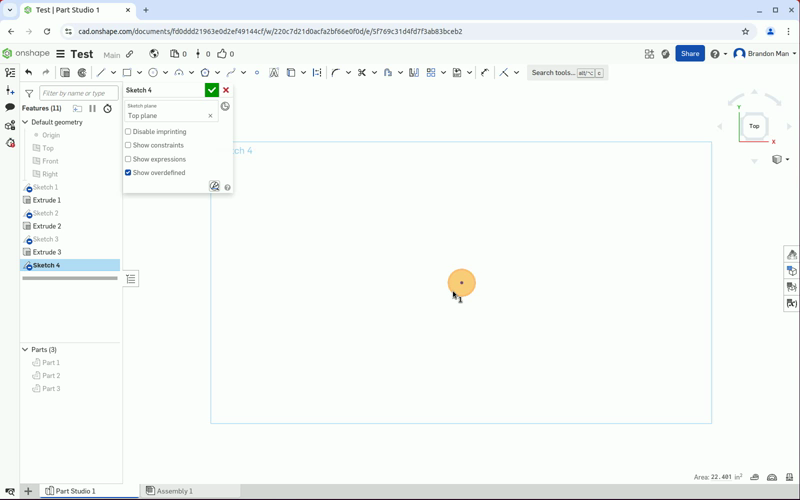
mouse_move(73, 352)
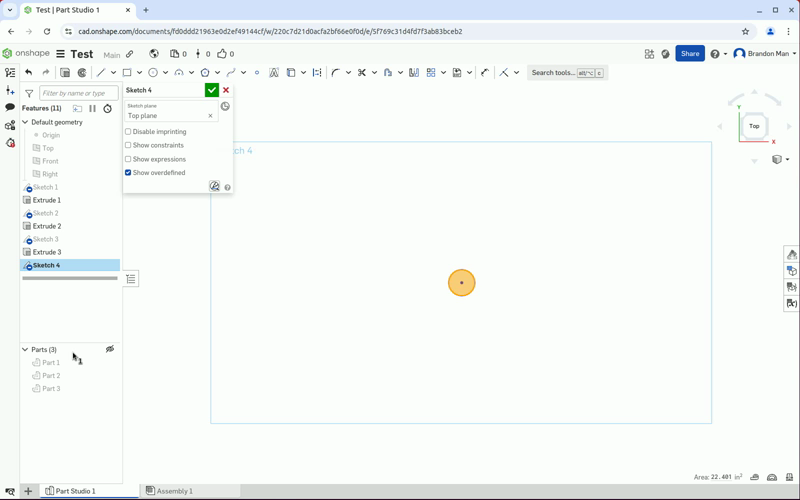
key(shift+y)
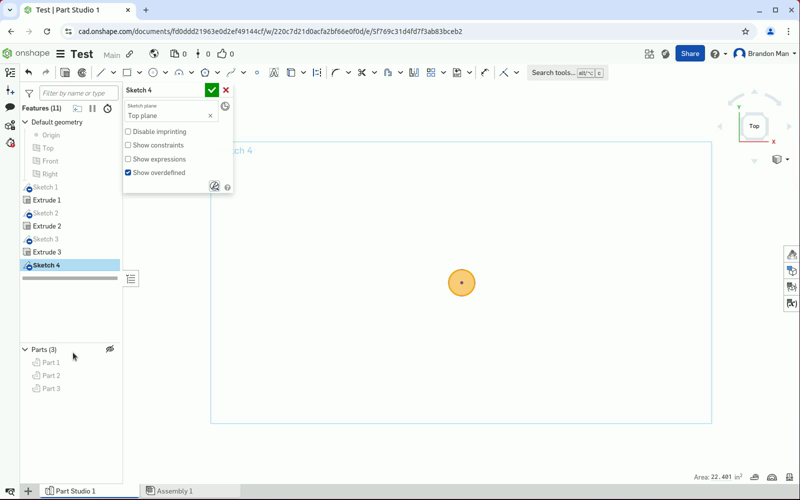
key(shift+e)
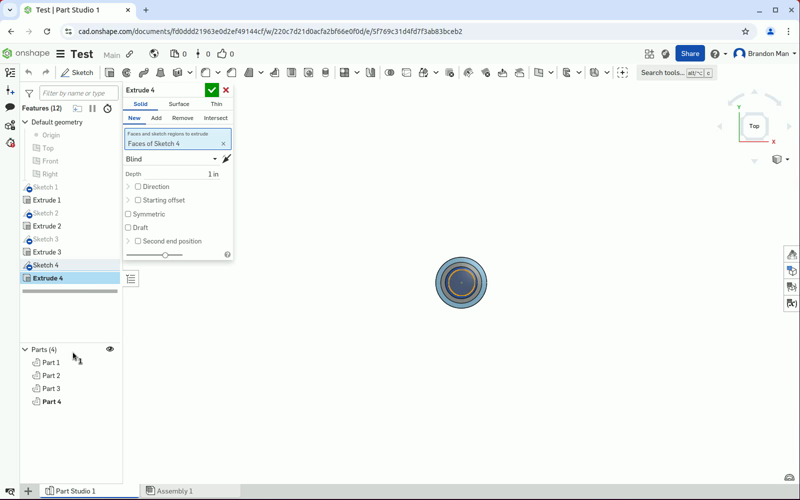
mouse_move(143, 106)
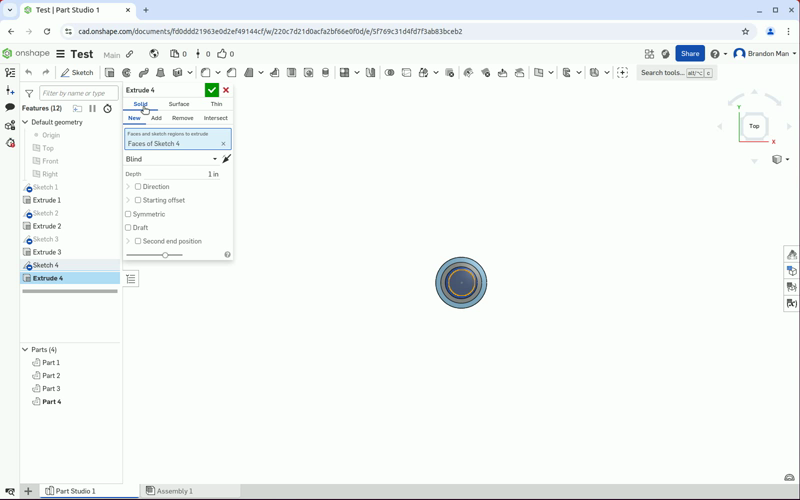
click(143, 106)
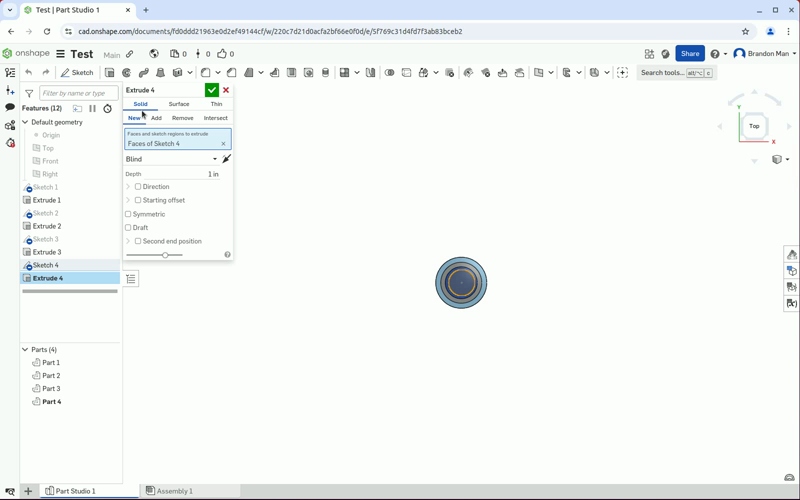
mouse_move(137, 120)
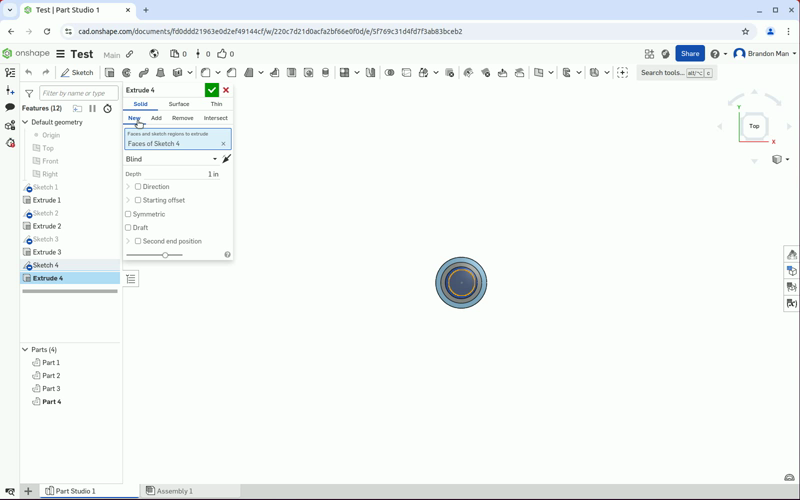
click(137, 120)
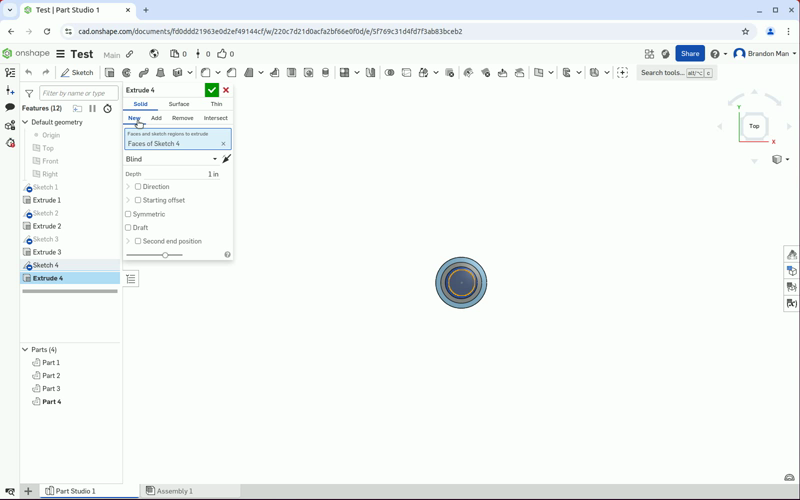
key(tab, 4)
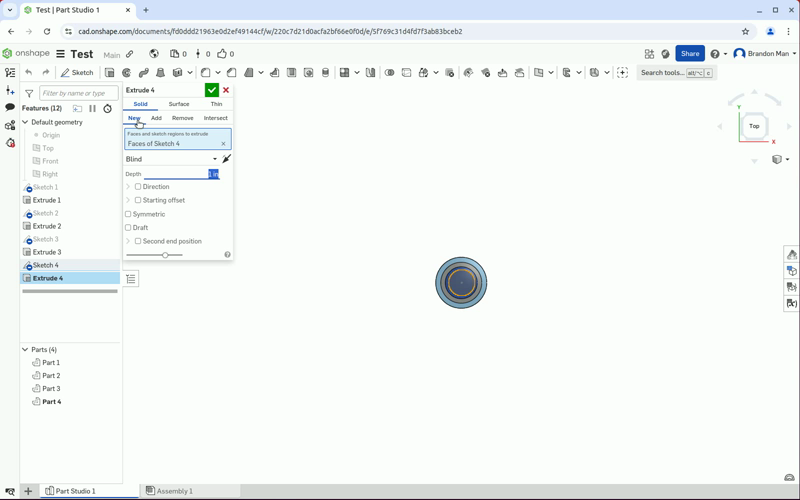
text(14.443)
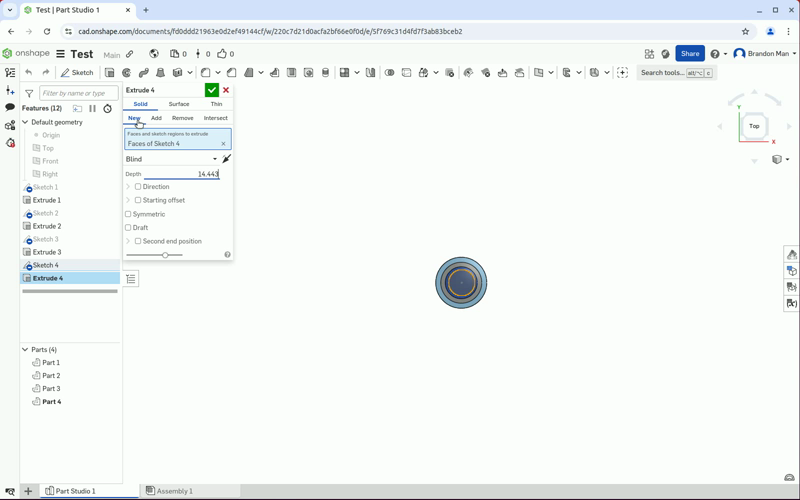
key(enter)
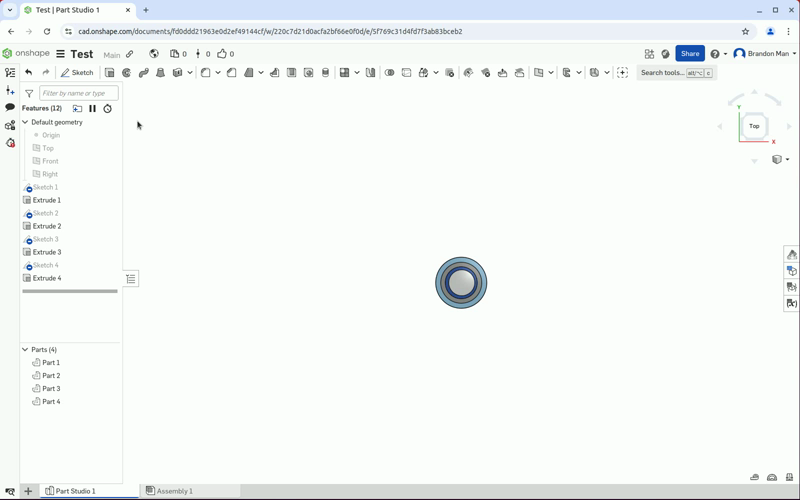
key(shift+h)
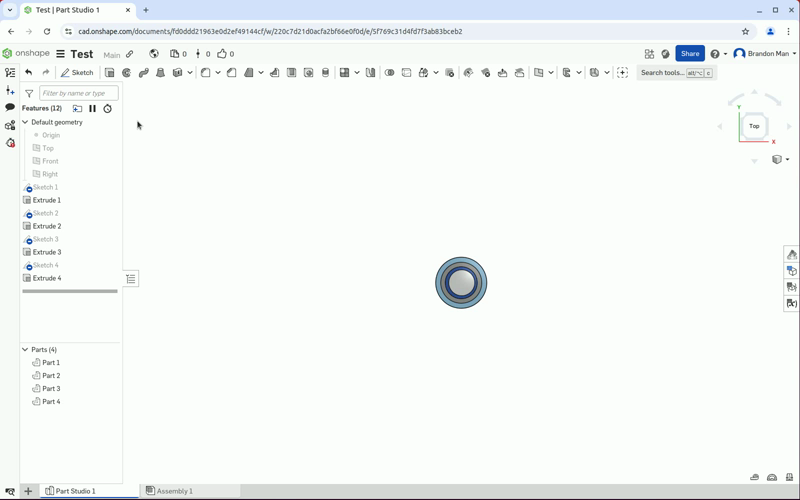
key(shift+h)
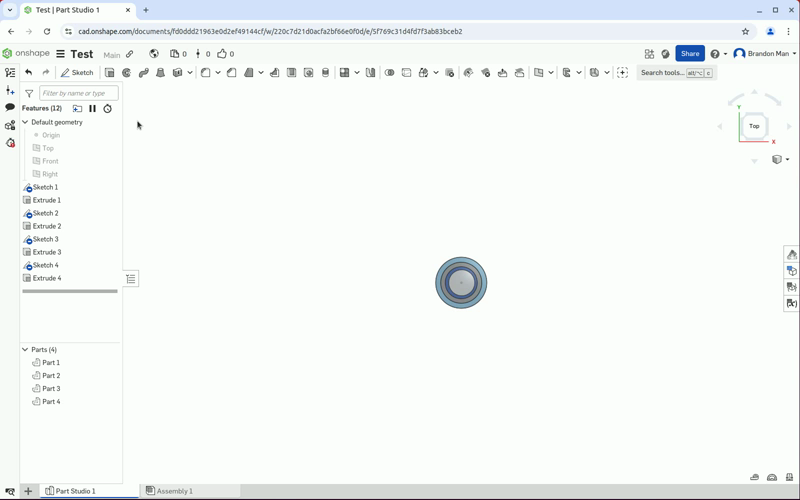
key(shift+7)
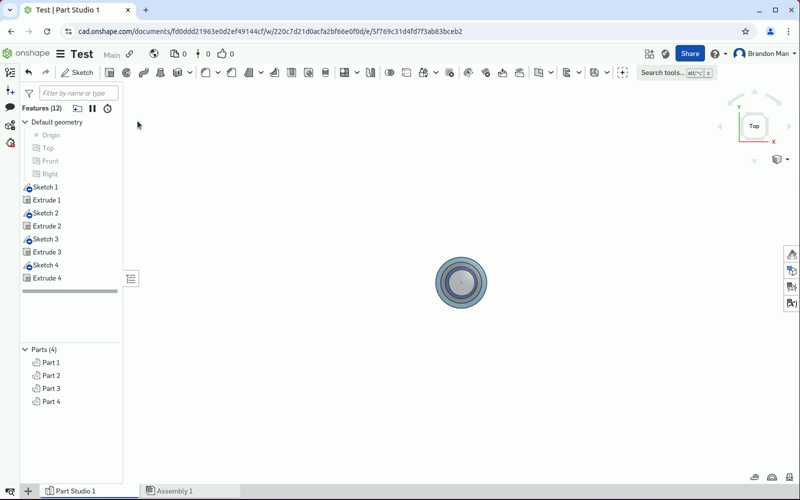
key(up, 3)
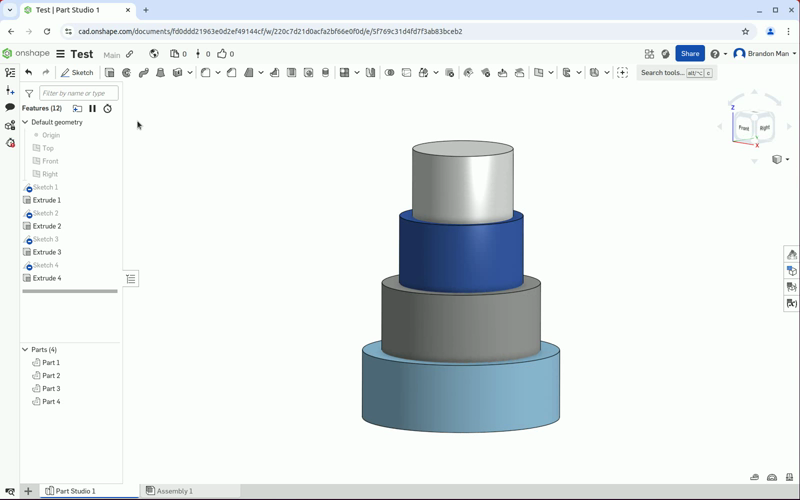
key(left, 3)
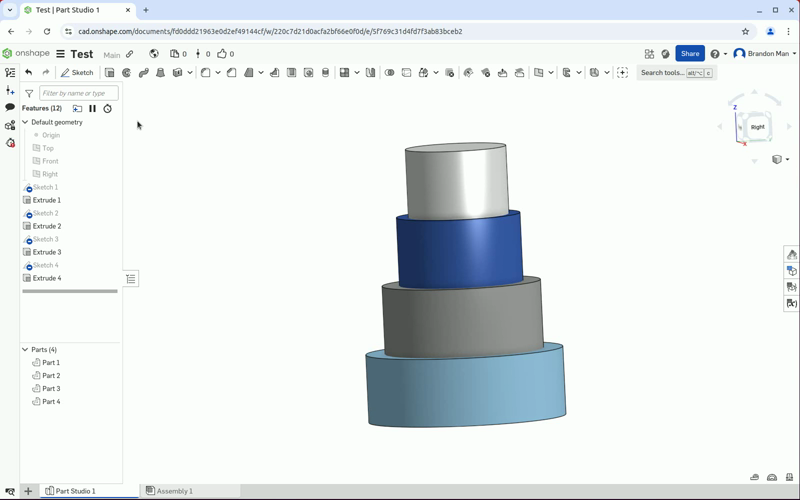
key(right, 3)
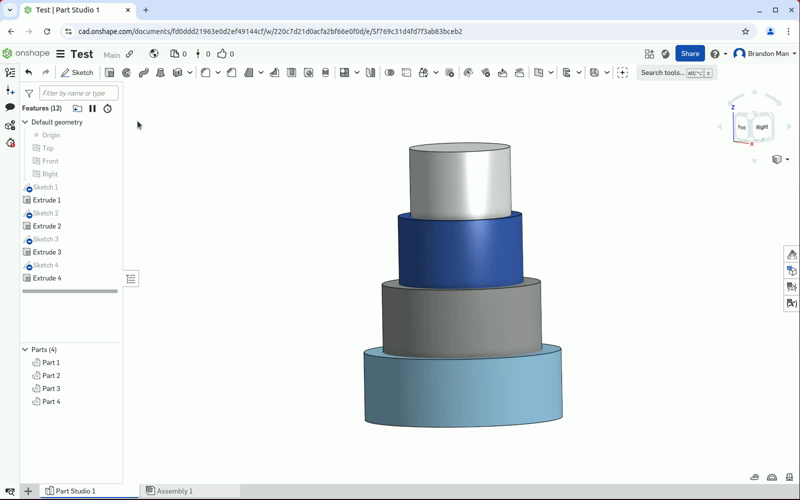
key(down, 3)
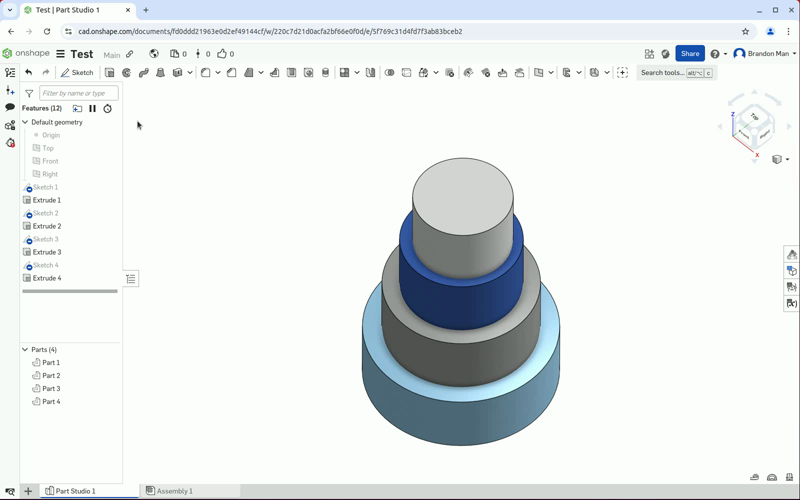
mouse_move(73, 189)
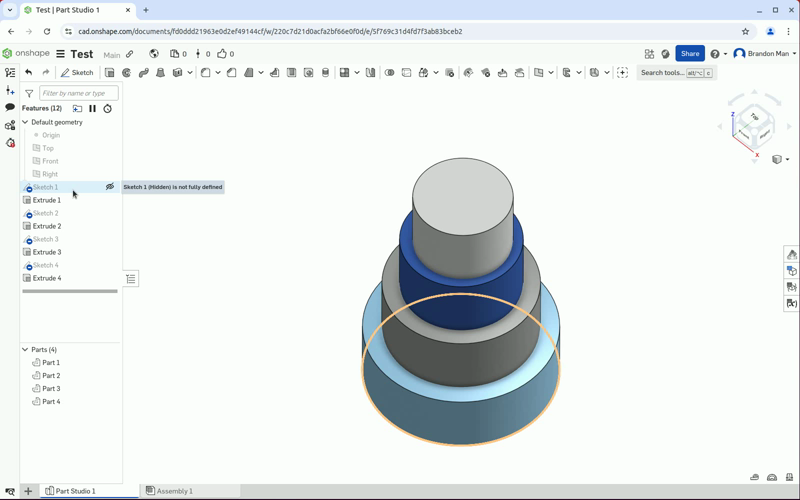
click(73, 189)